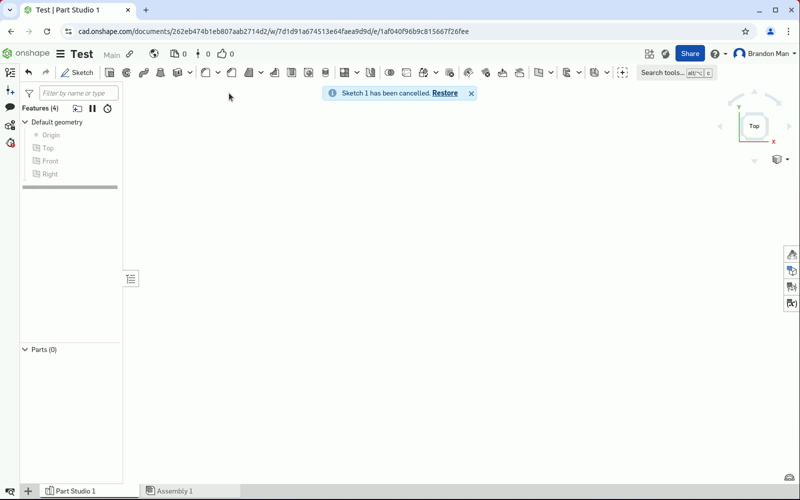
key(shift+h)
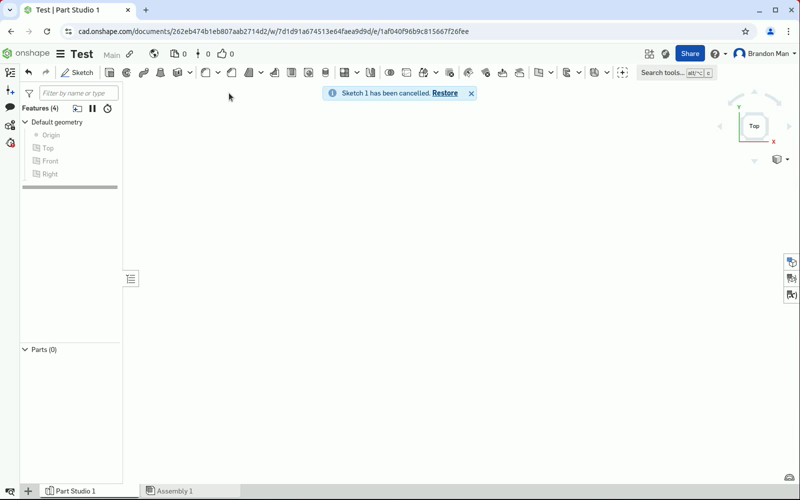
mouse_move(73, 352)
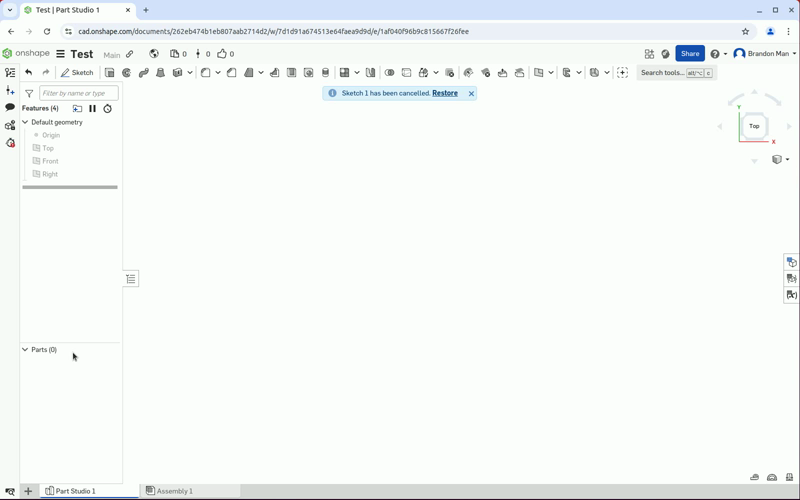
key(y)
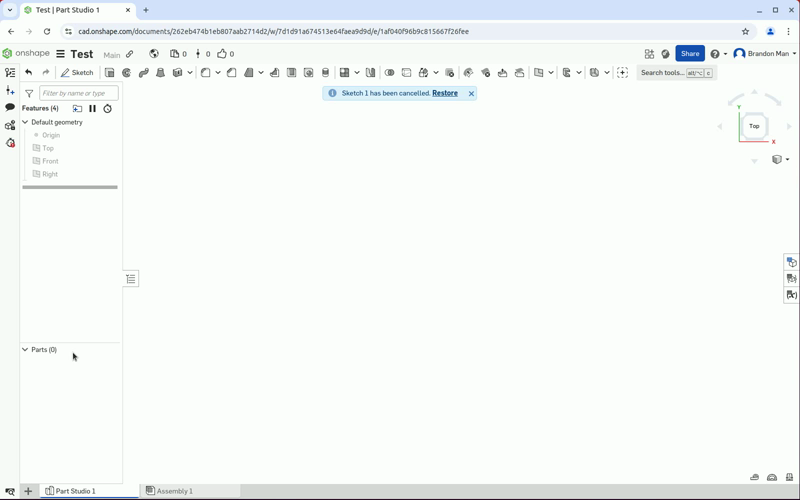
key(shift+p)
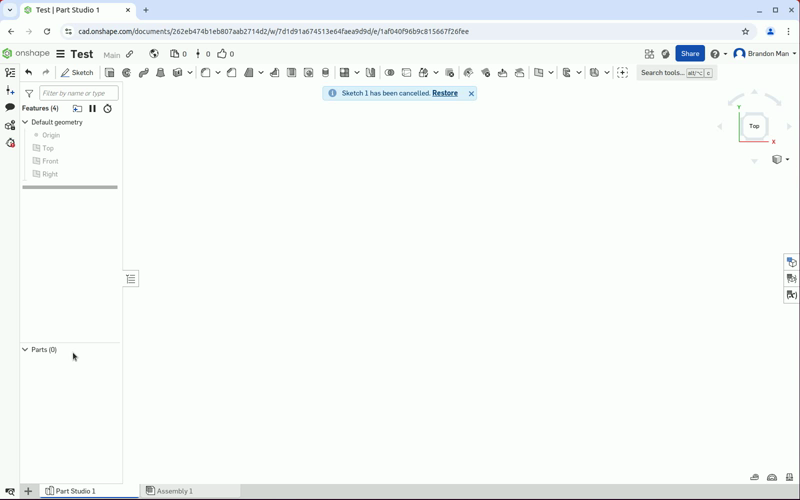
key(space)
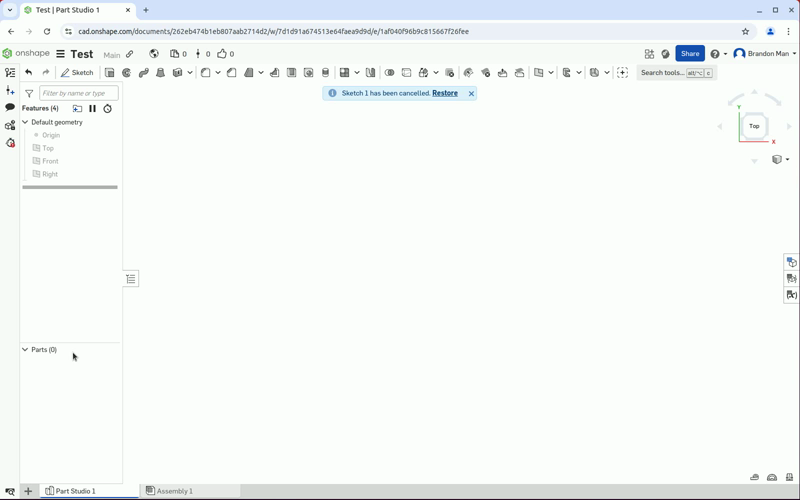
key_down(shift)
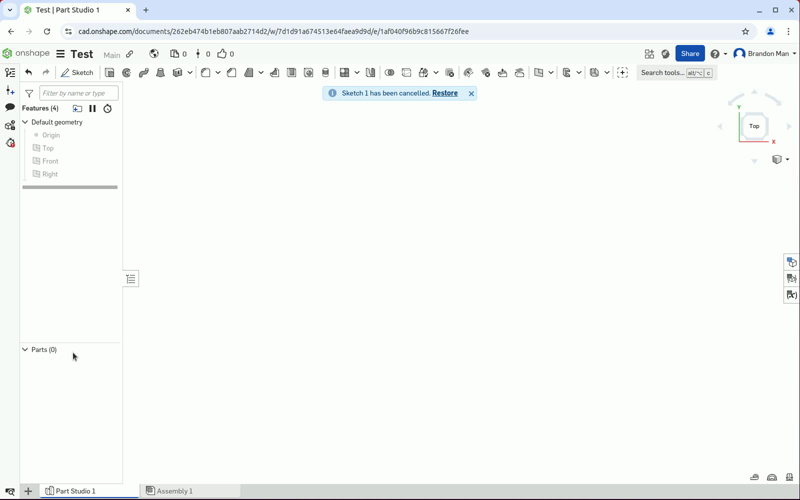
key(up)
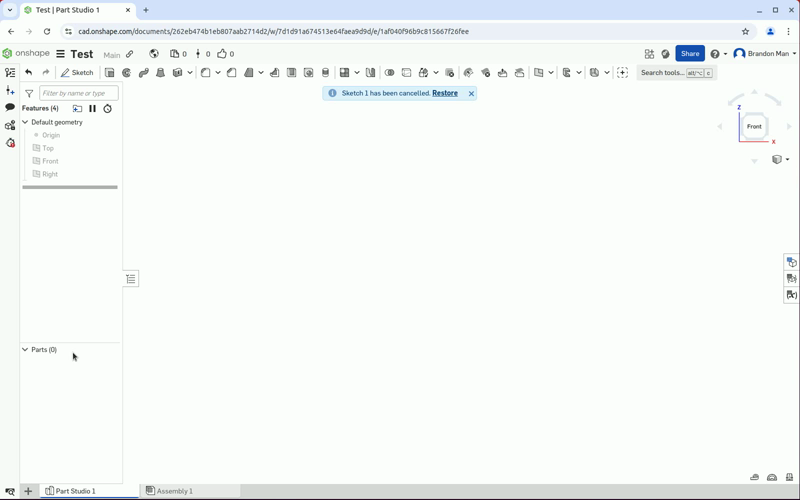
key_up(shift)
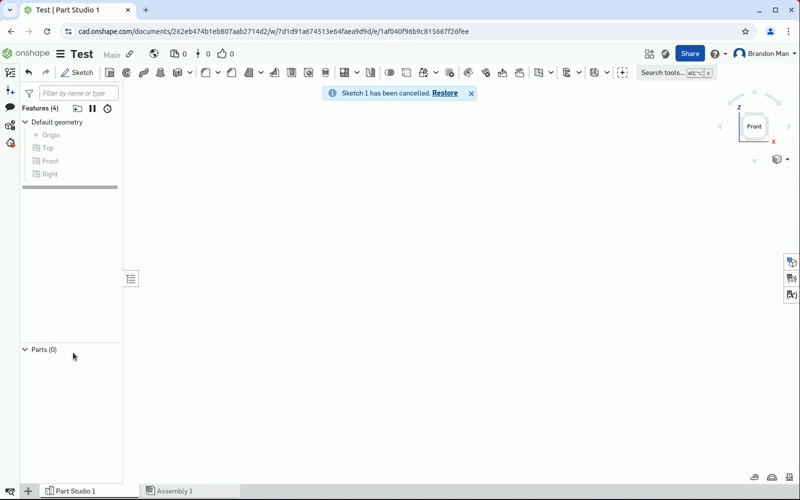
mouse_move(73, 352)
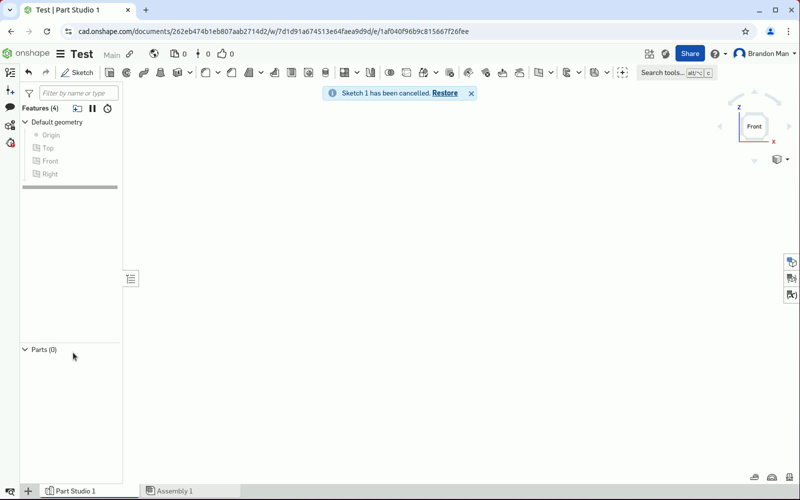
key(shift+y)
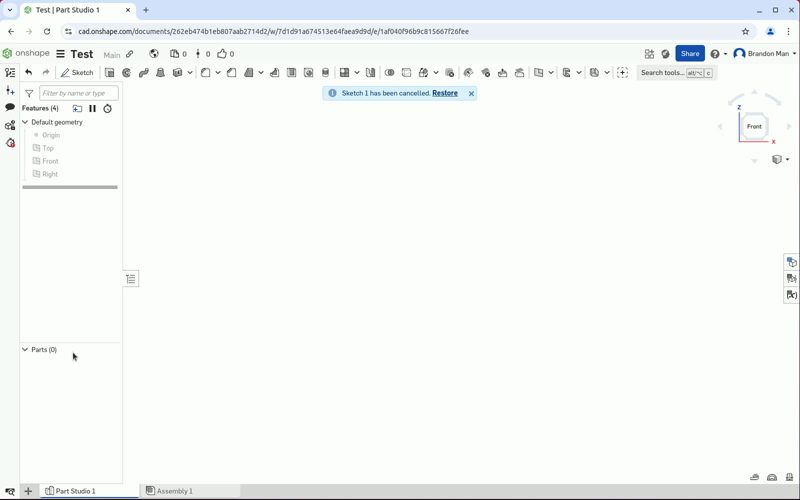
key(shift+s)
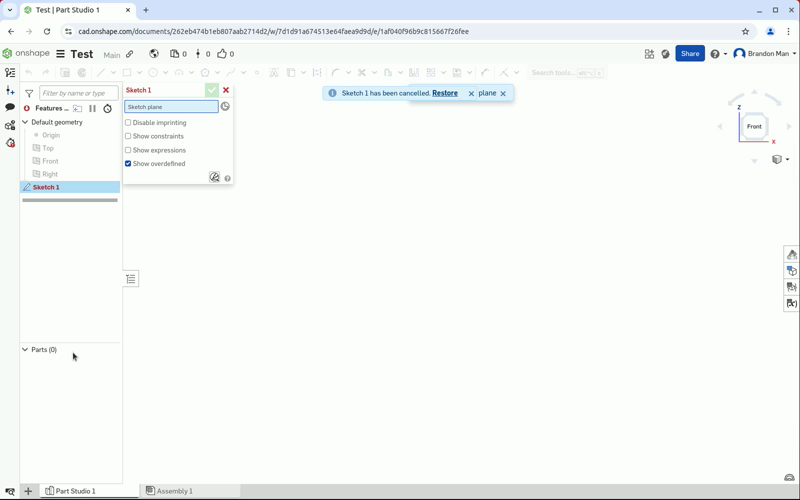
mouse_move(73, 163)
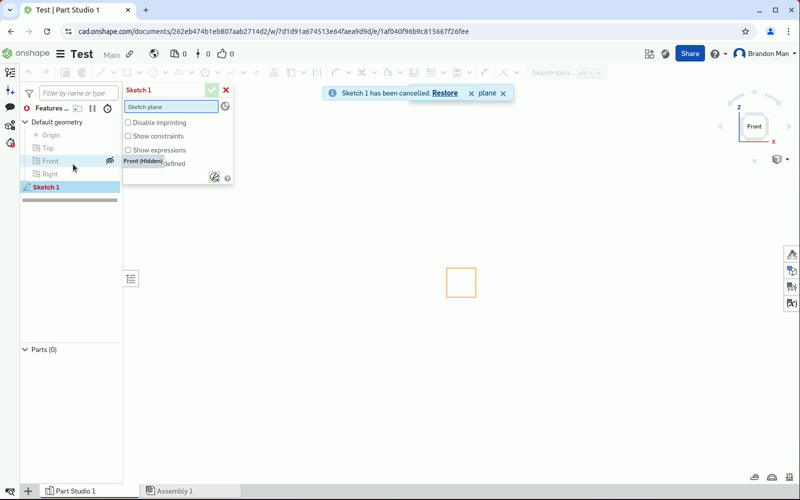
click(73, 163)
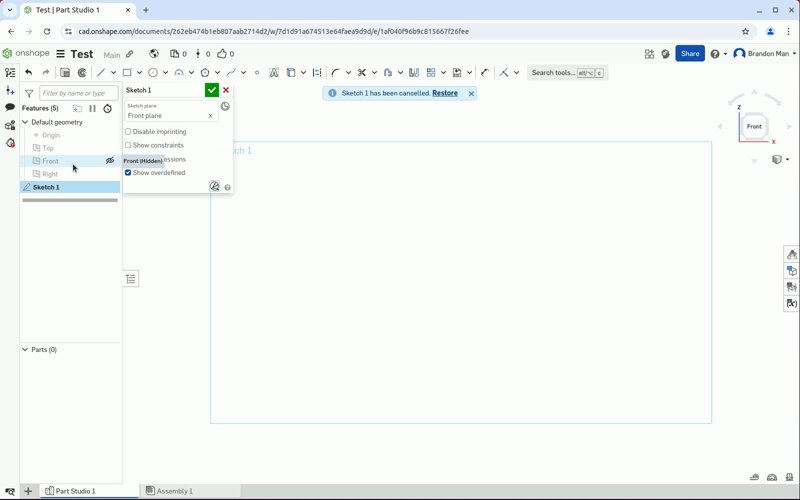
mouse_move(73, 352)
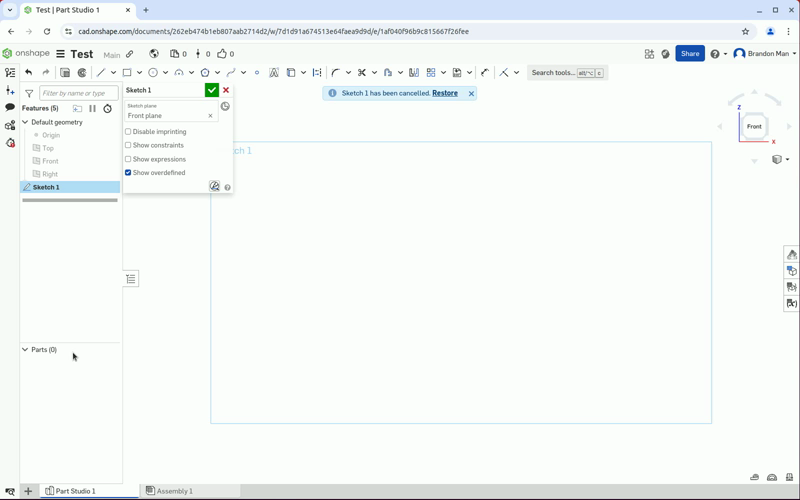
key(y)
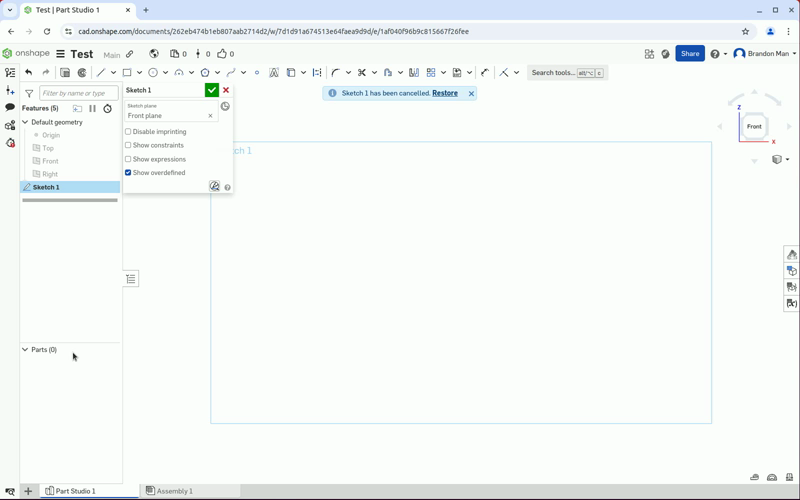
key(l)
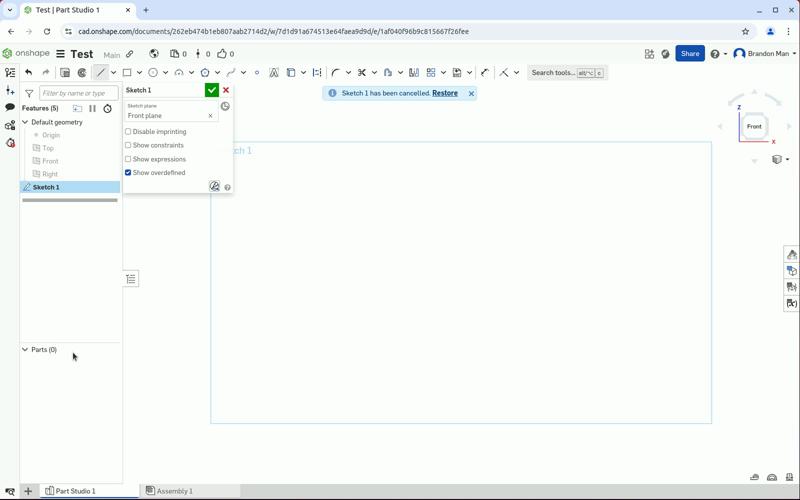
key_down(shift)
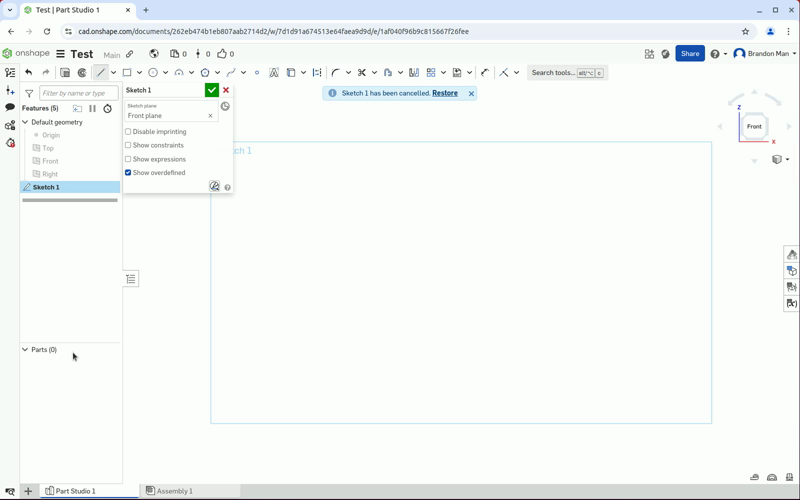
mouse_move(348, 282)
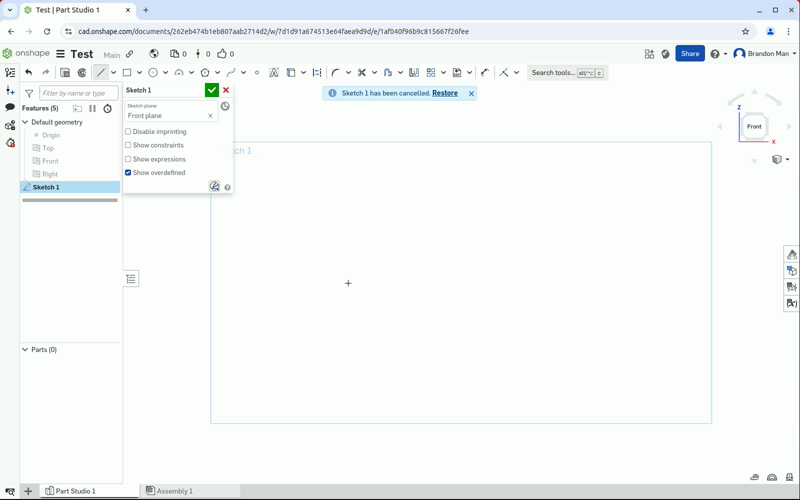
click(348, 282)
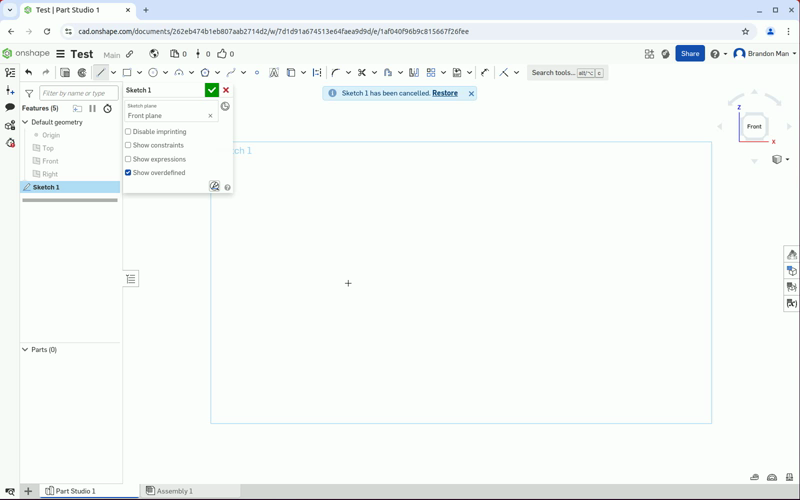
key_up(shift)
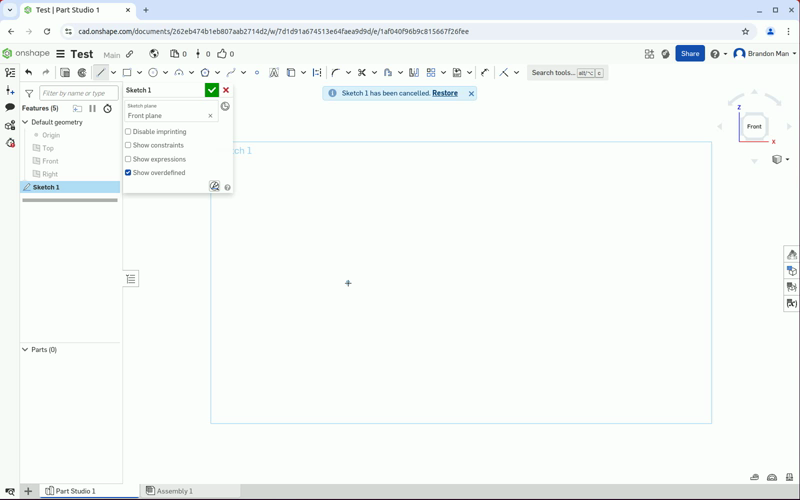
key_down(shift)
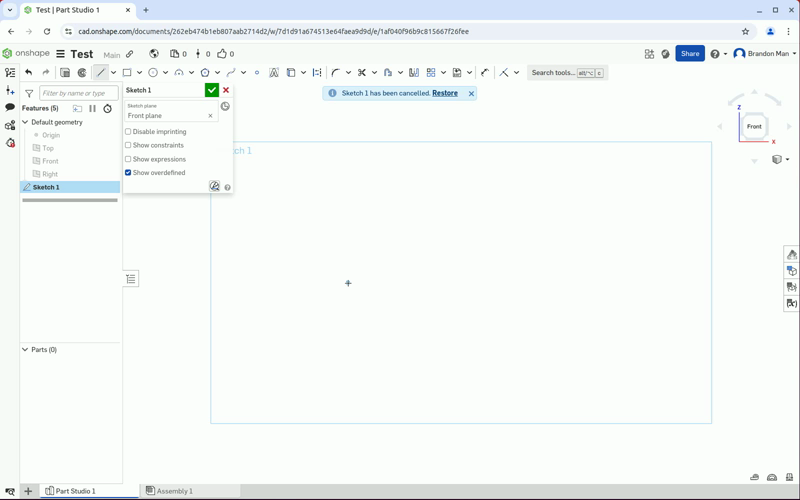
mouse_move(378, 282)
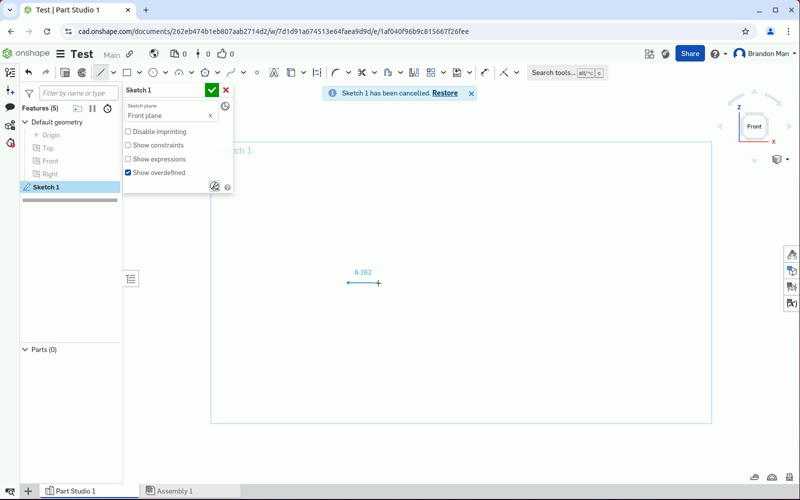
mouse_move(396, 282)
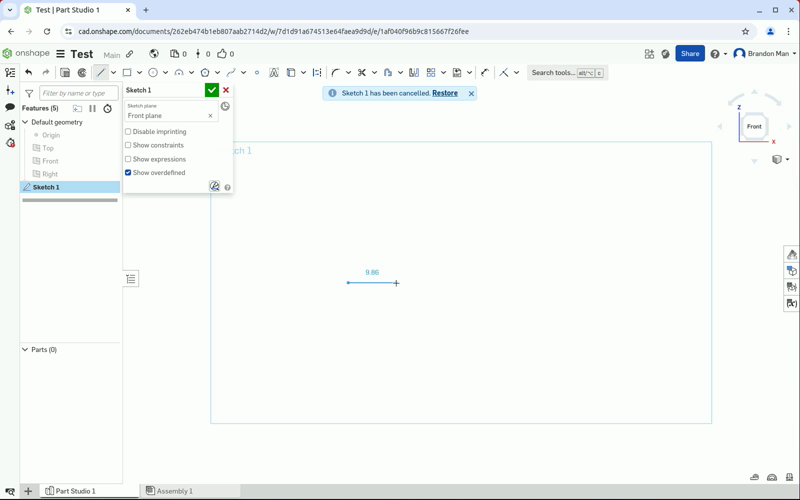
click(396, 282)
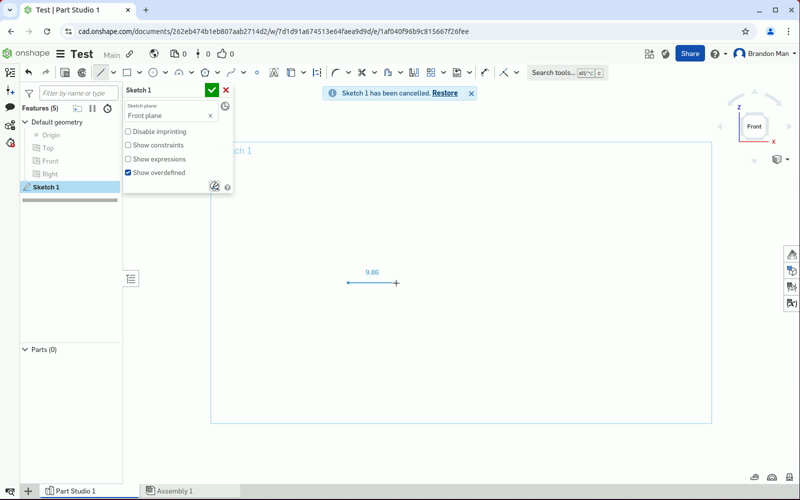
key_up(shift)
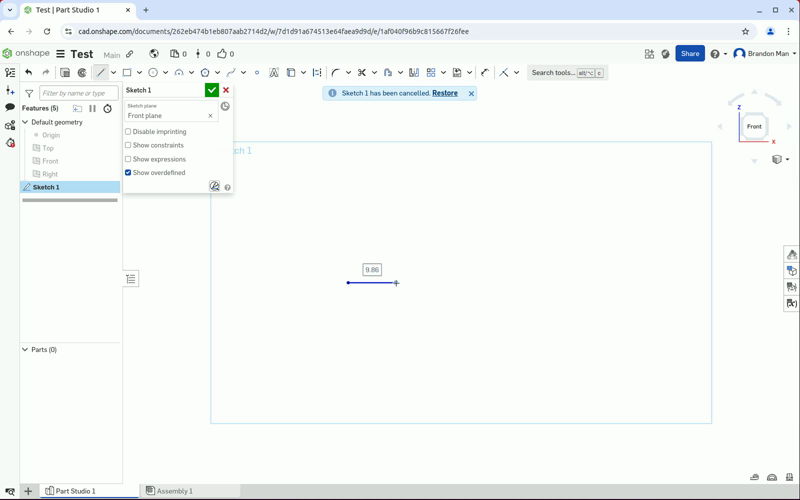
key_down(shift)
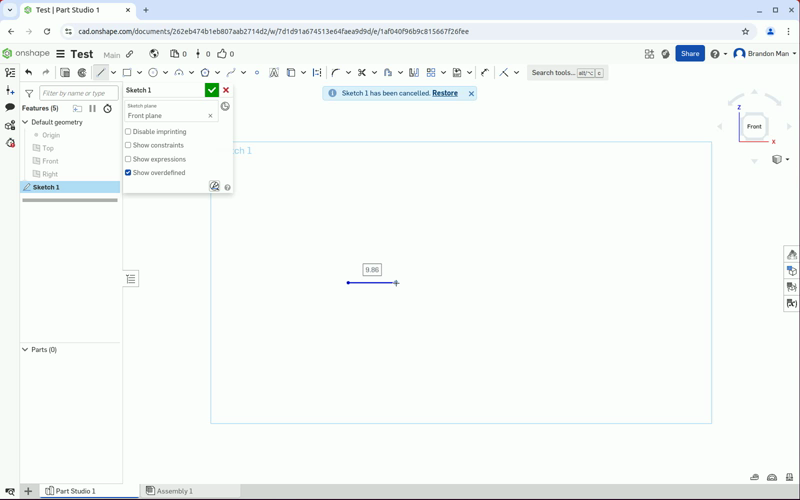
mouse_move(396, 201)
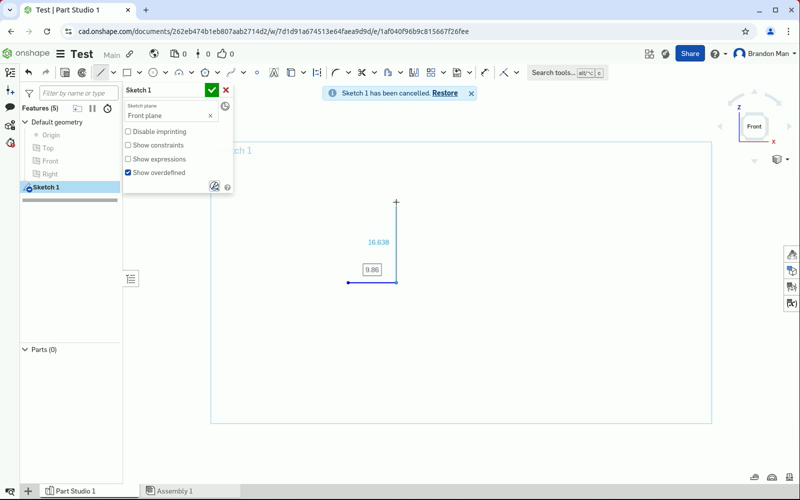
click(396, 201)
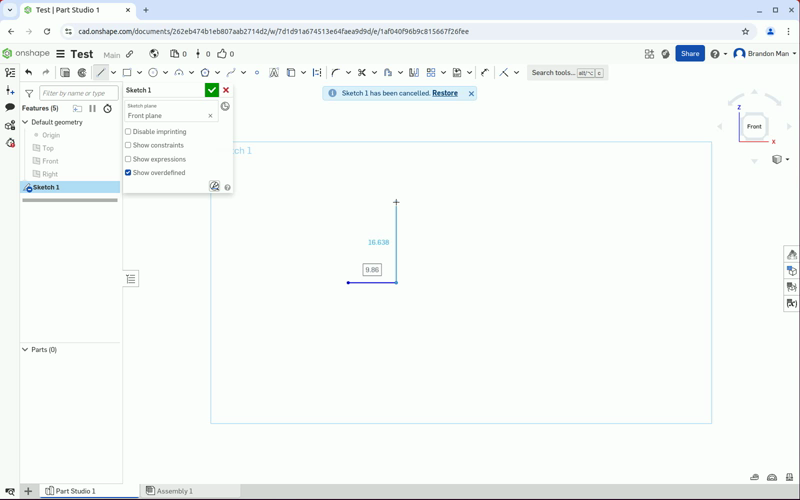
key_up(shift)
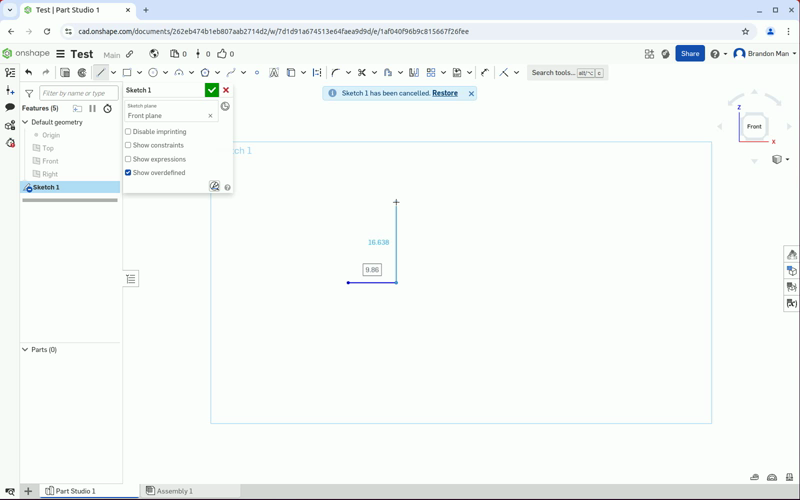
key_down(shift)
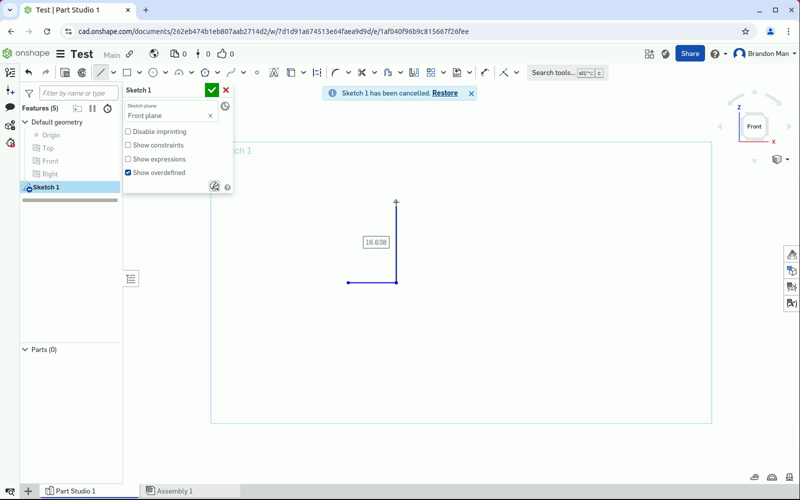
mouse_move(426, 201)
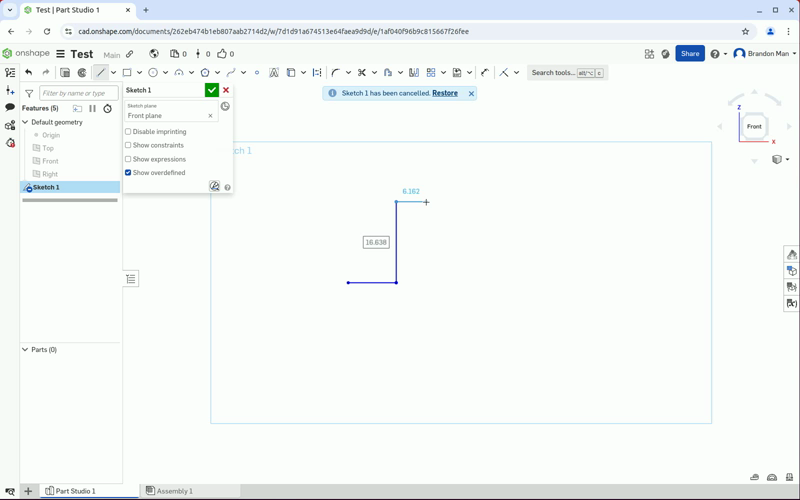
mouse_move(348, 201)
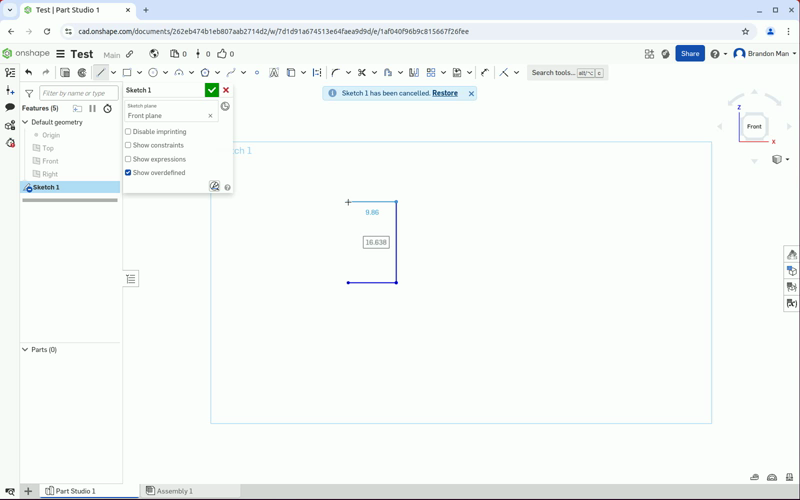
click(348, 201)
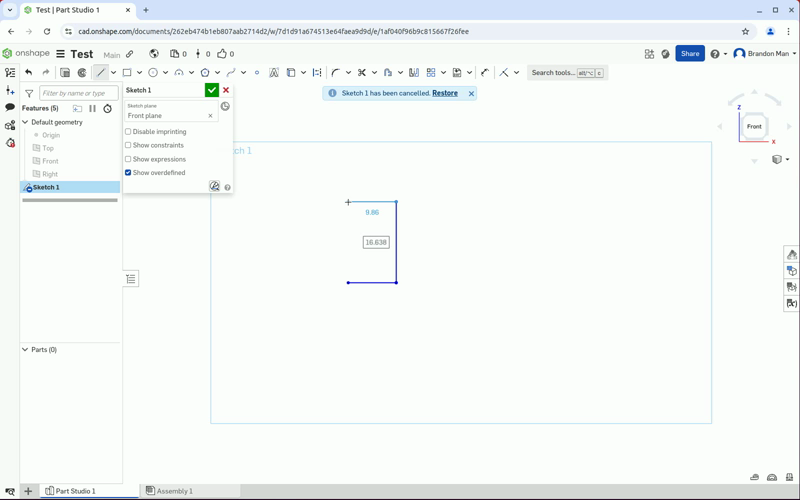
key_up(shift)
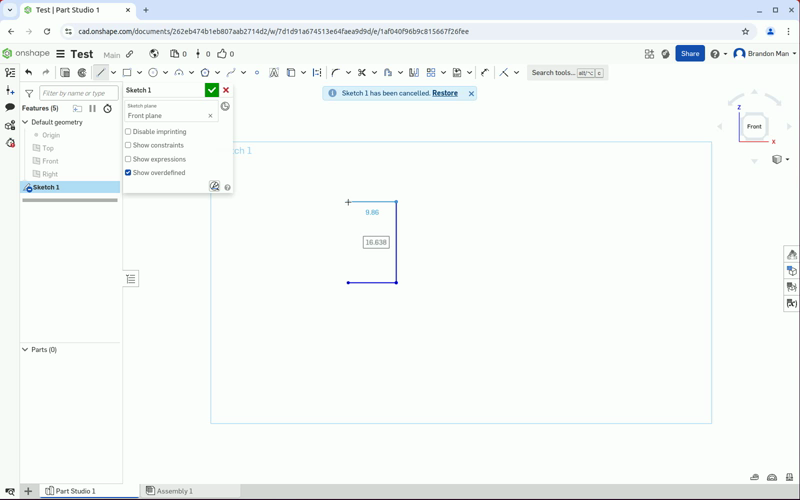
key_down(shift)
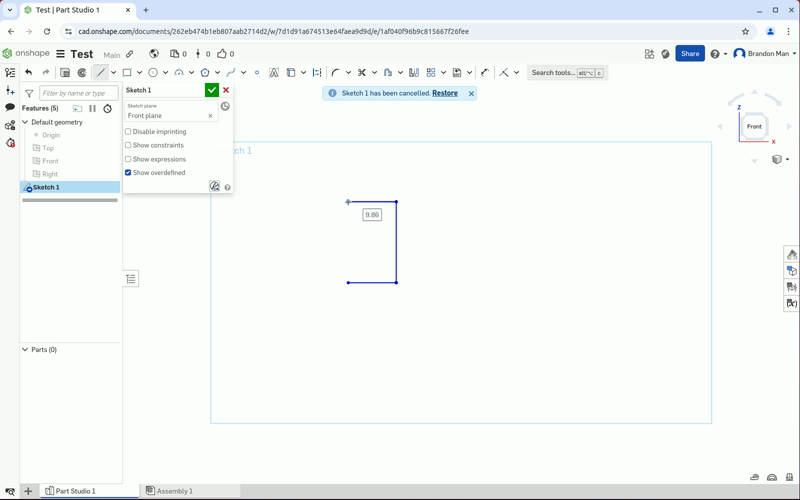
mouse_move(348, 282)
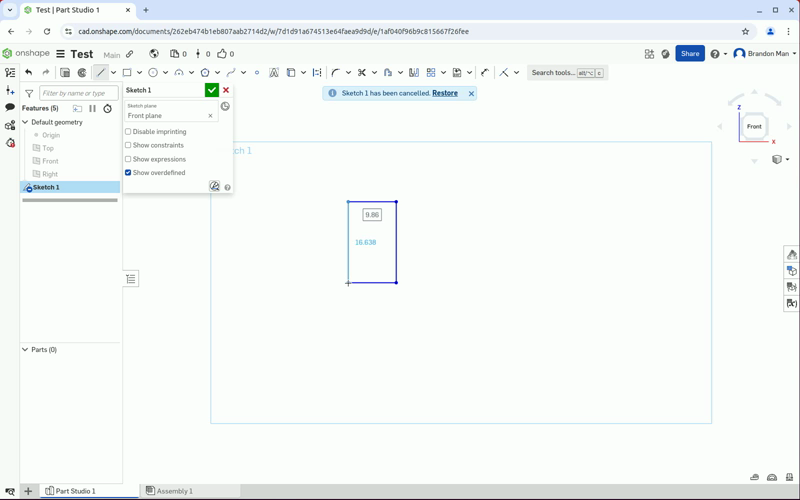
key_up(shift)
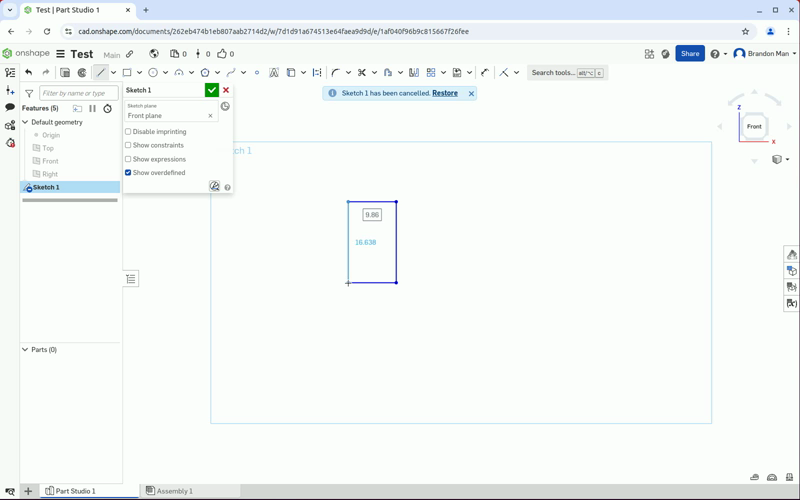
click(348, 282)
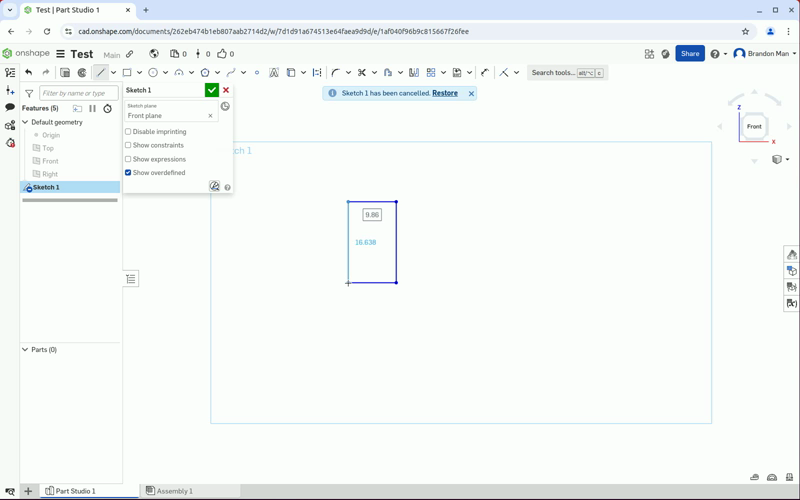
key(esc)
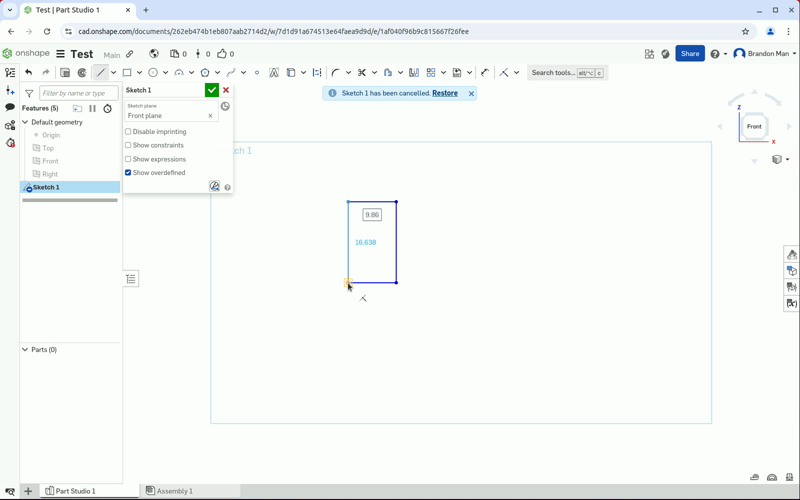
mouse_move(369, 248)
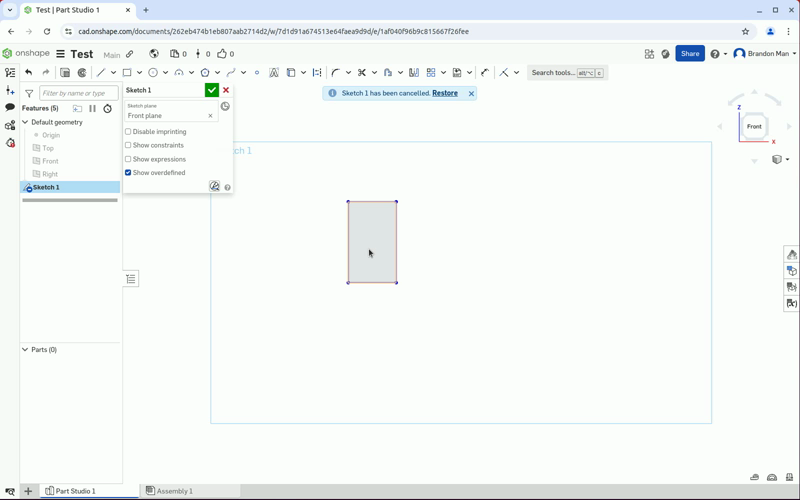
click(369, 248)
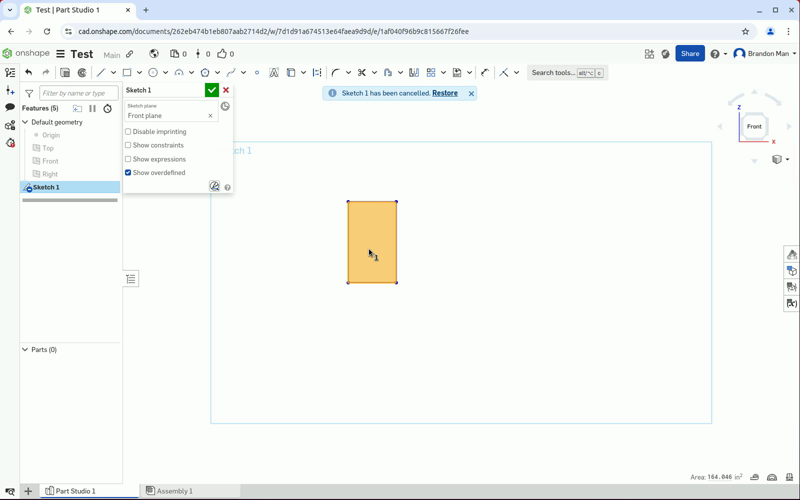
mouse_move(73, 352)
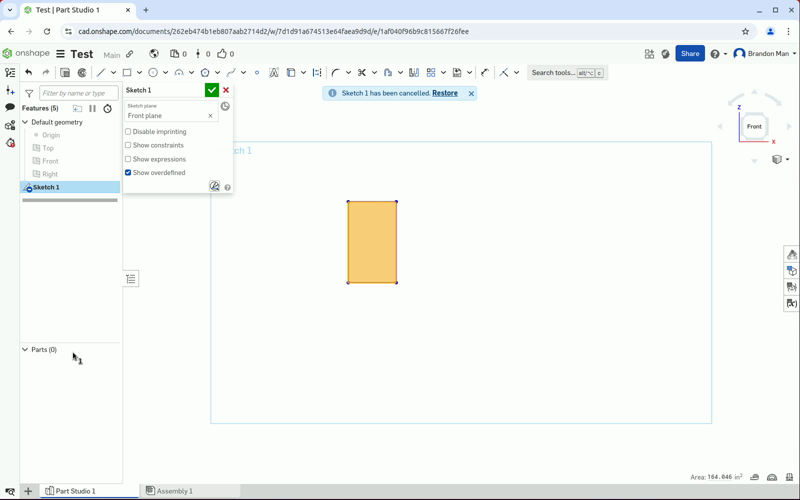
key(shift+y)
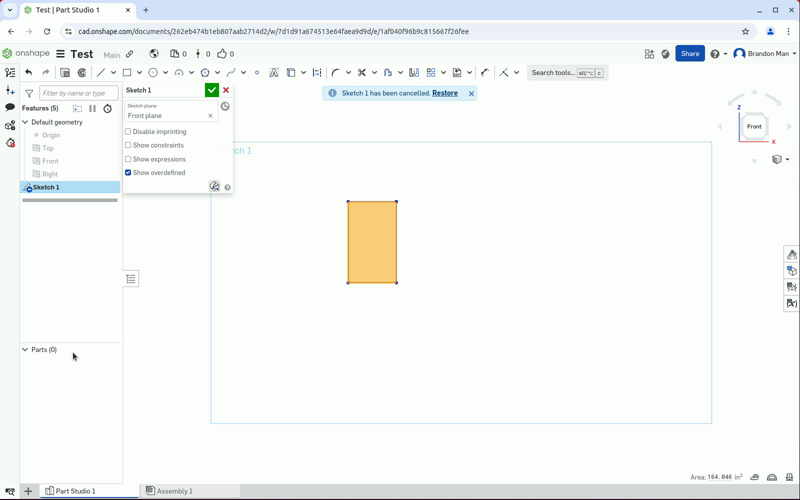
key(shift+e)
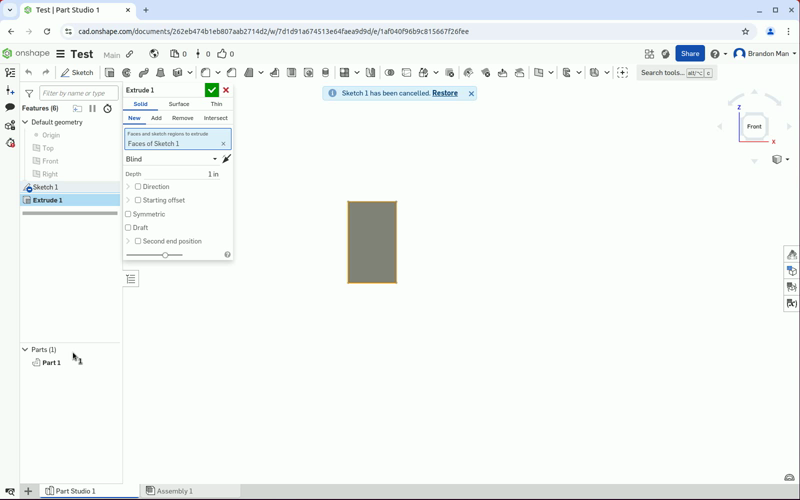
mouse_move(143, 106)
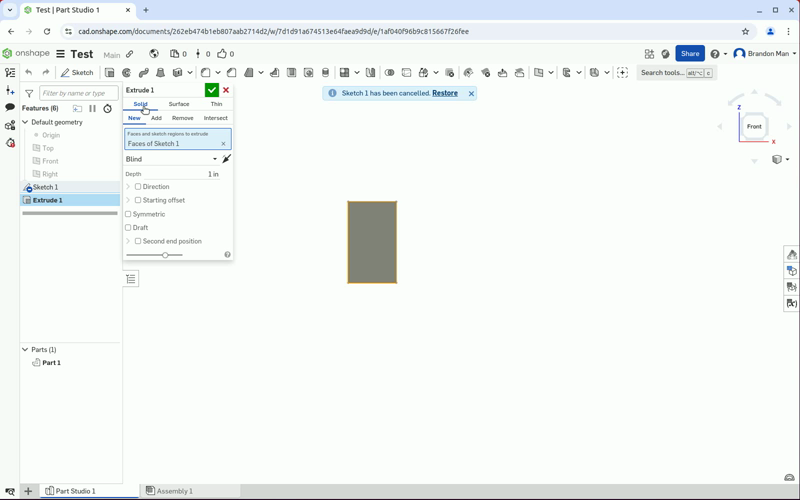
click(143, 106)
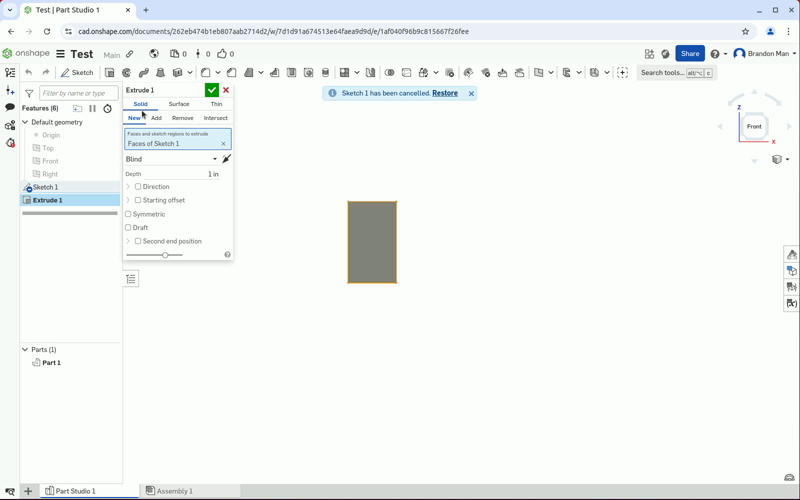
mouse_move(137, 120)
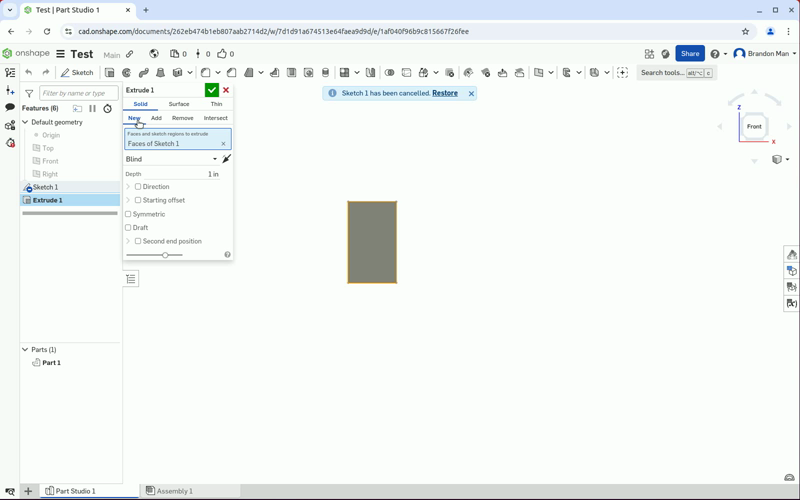
click(137, 120)
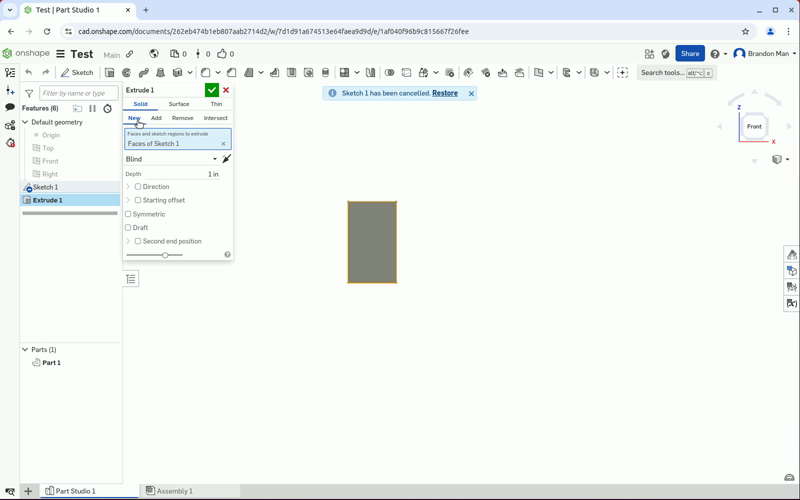
key(tab, 4)
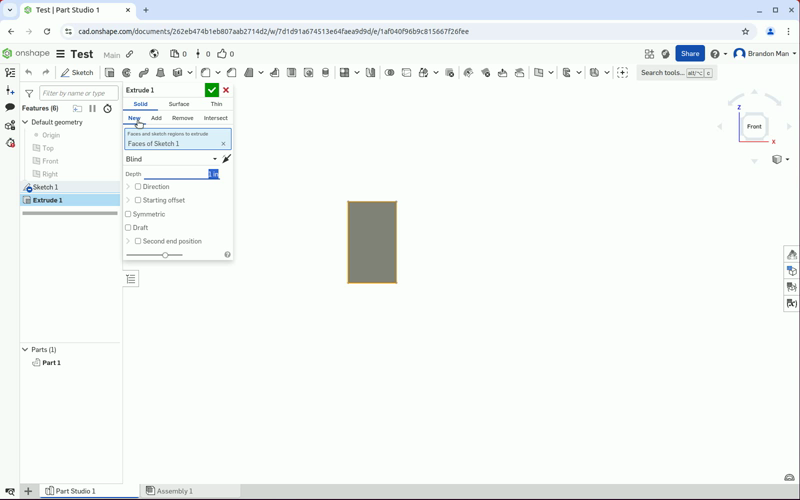
text(7.943)
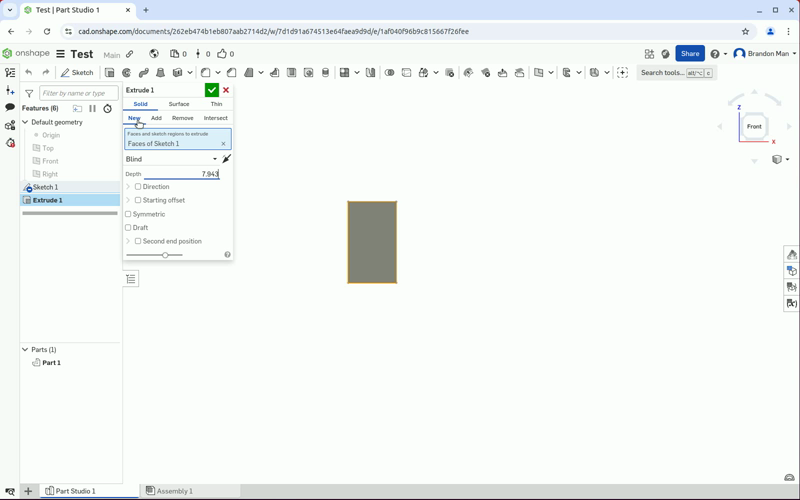
key(enter)
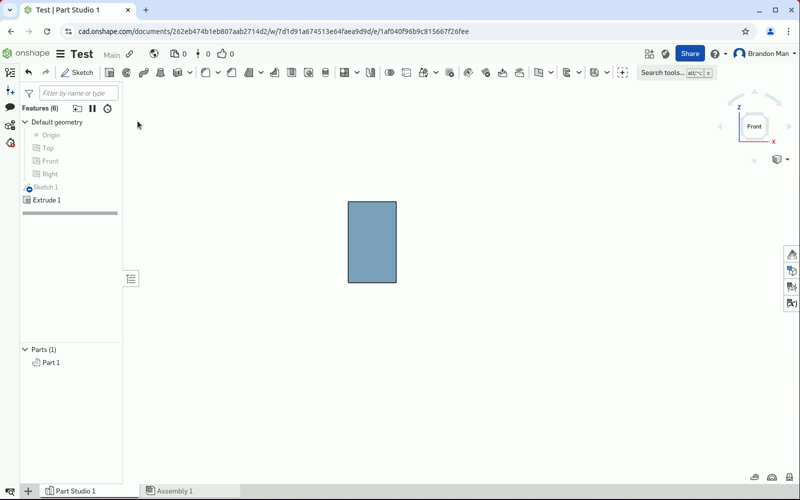
key(shift+h)
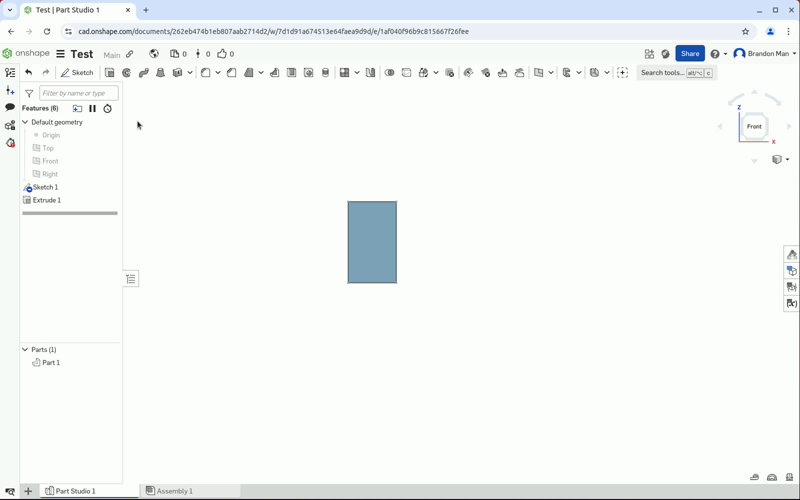
key(shift+h)
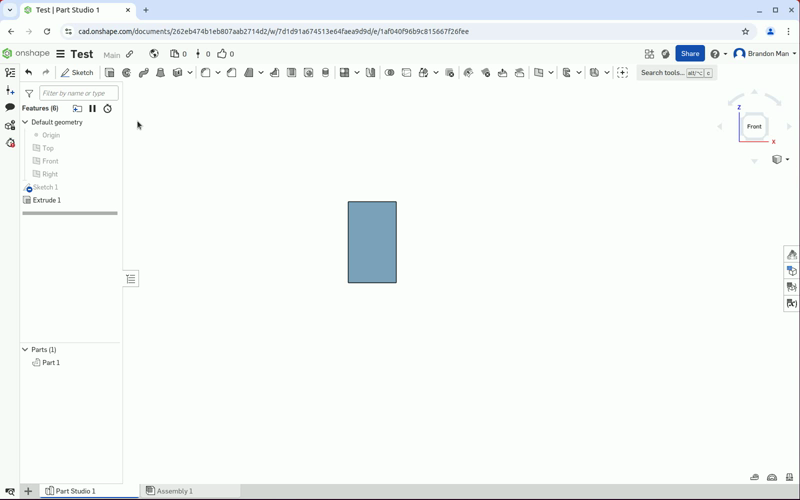
mouse_move(73, 189)
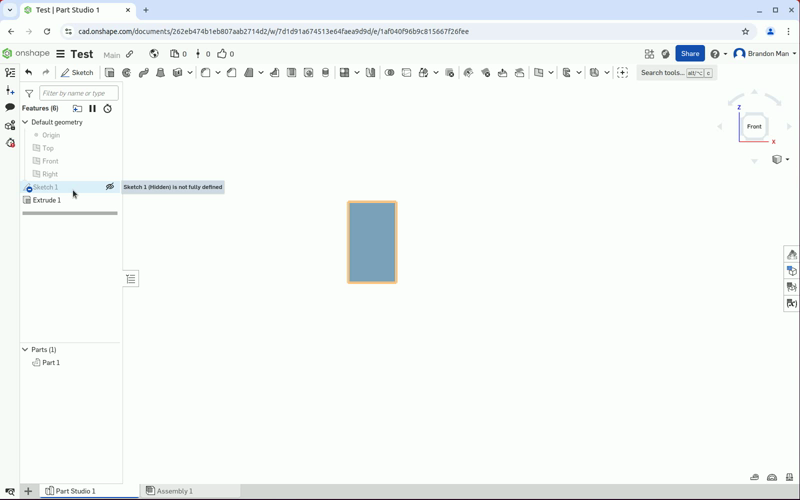
click(73, 189)
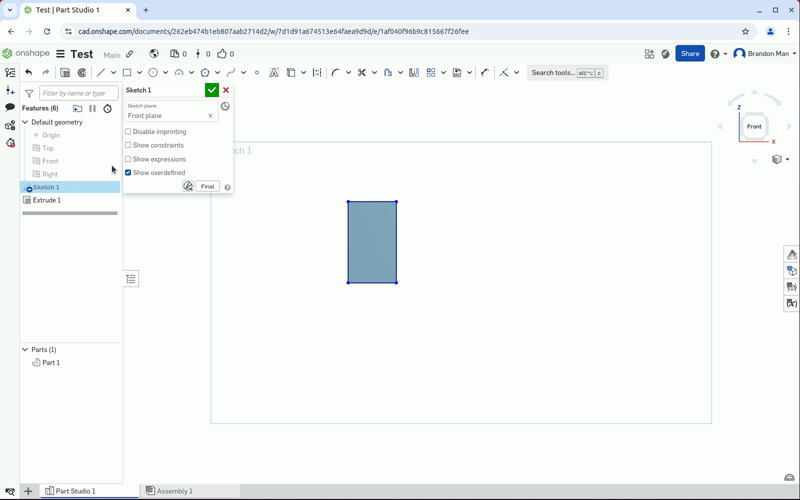
mouse_move(229, 92)
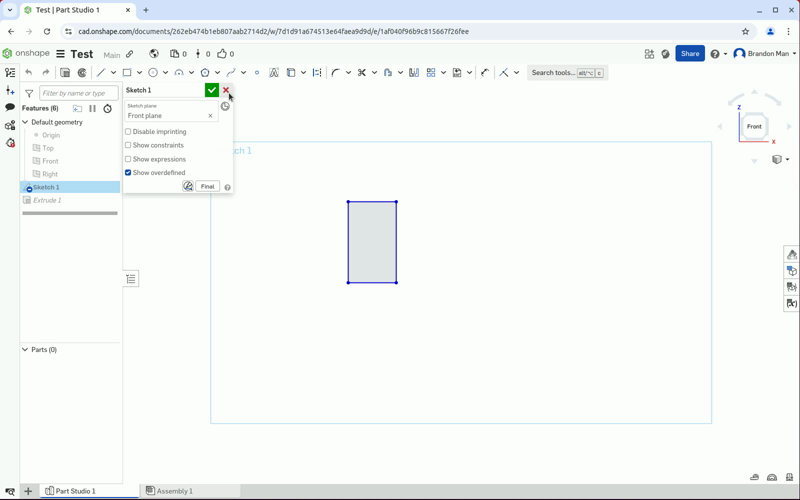
click(229, 92)
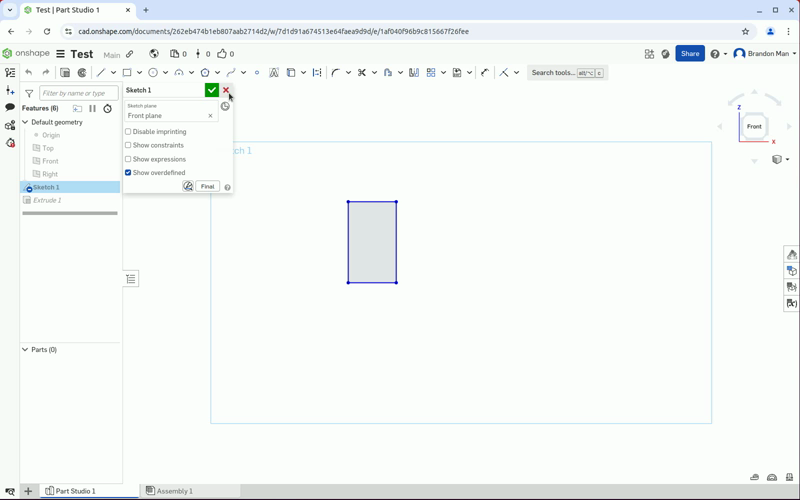
key(shift+s)
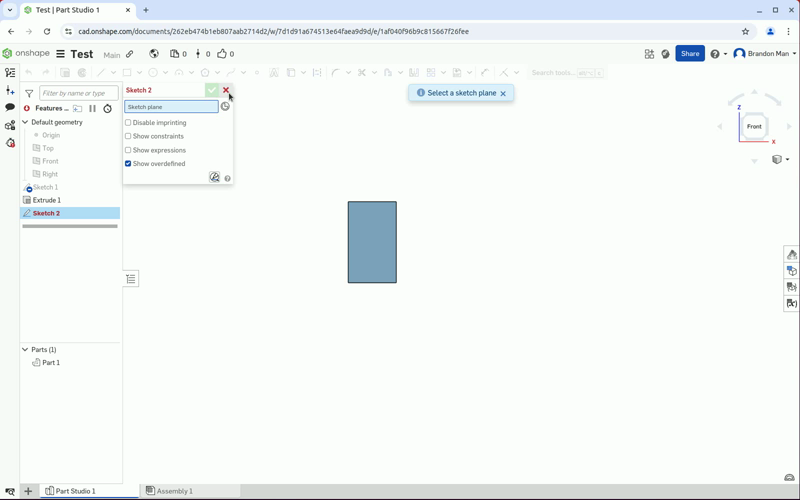
mouse_move(73, 163)
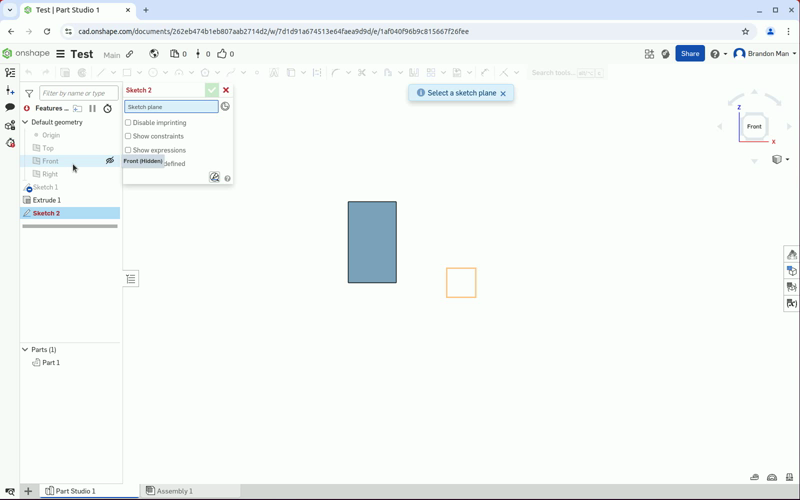
click(73, 163)
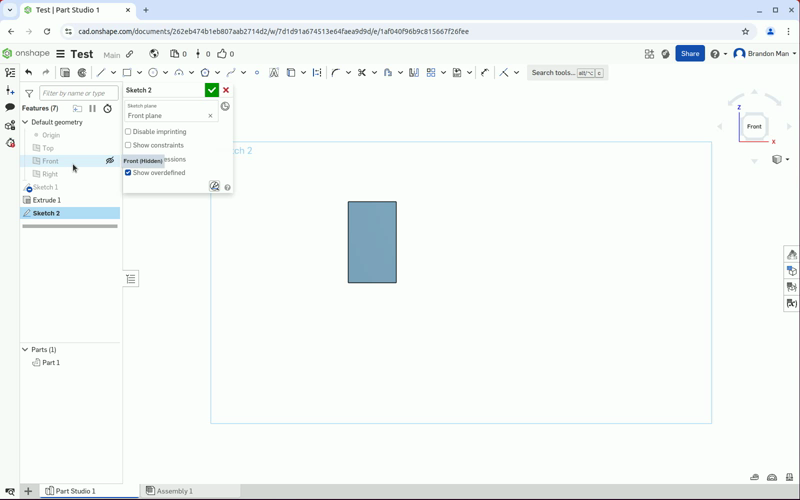
mouse_move(73, 352)
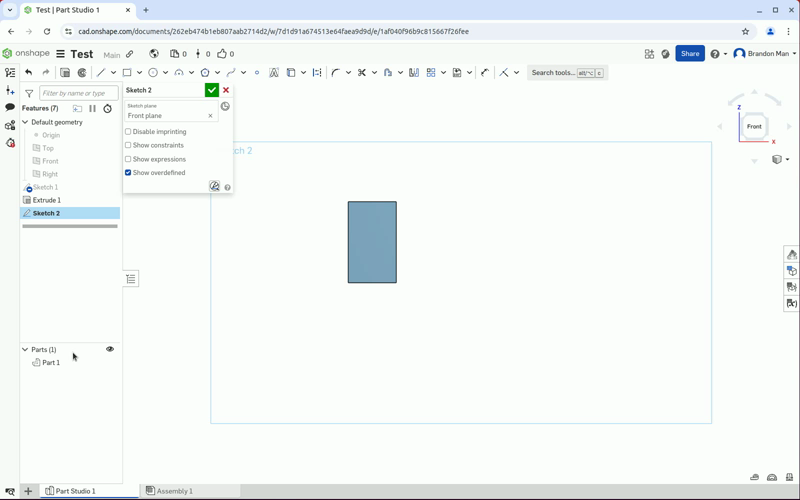
key(y)
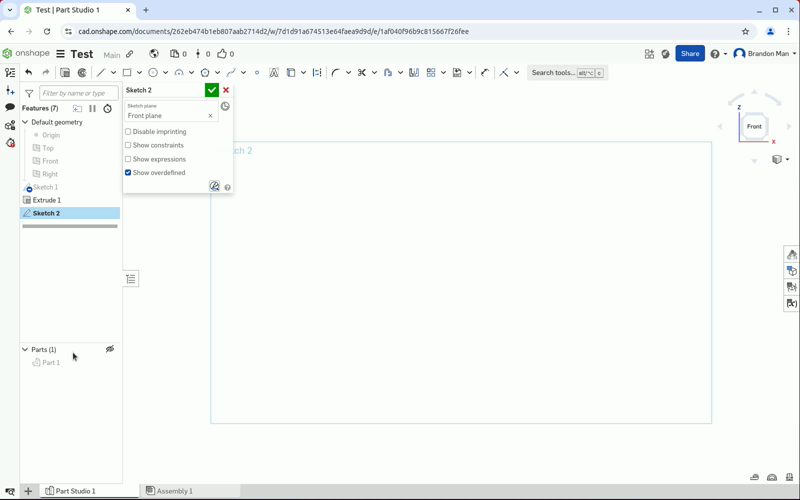
key(l)
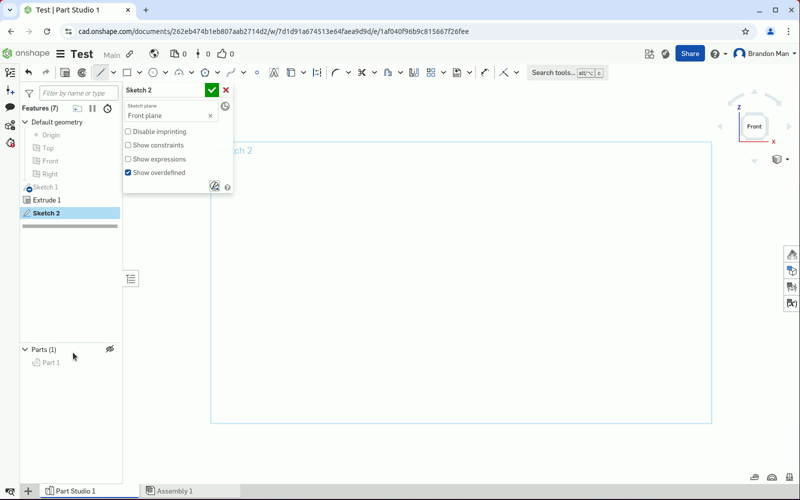
key_down(shift)
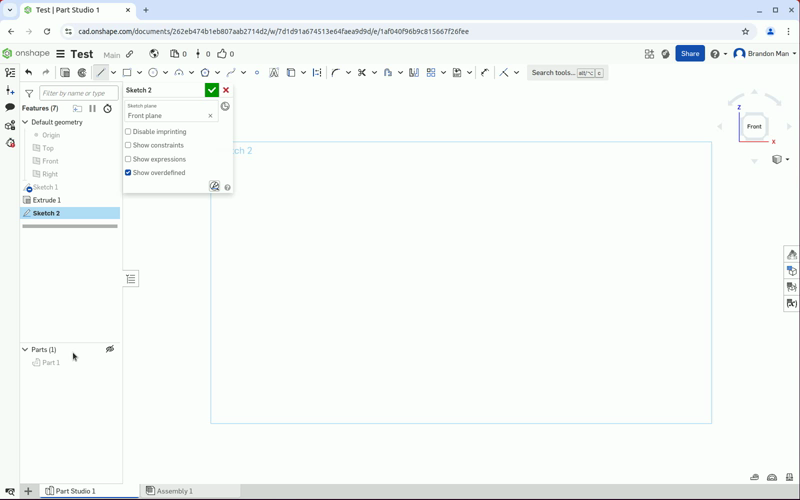
mouse_move(467, 346)
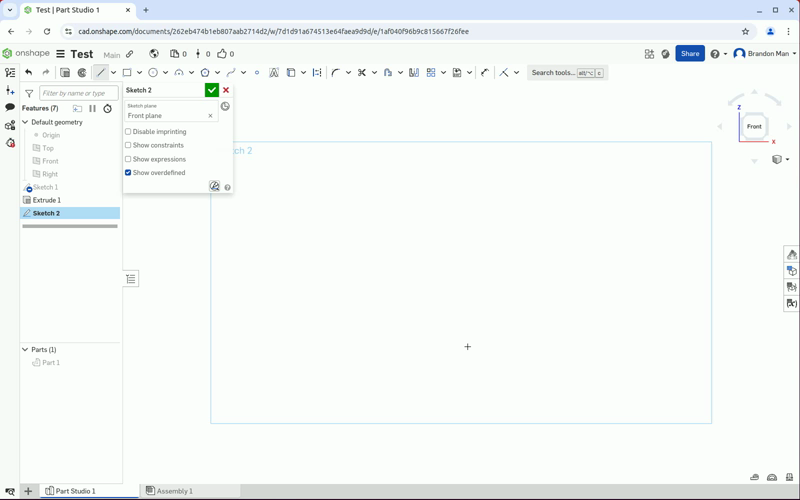
click(467, 346)
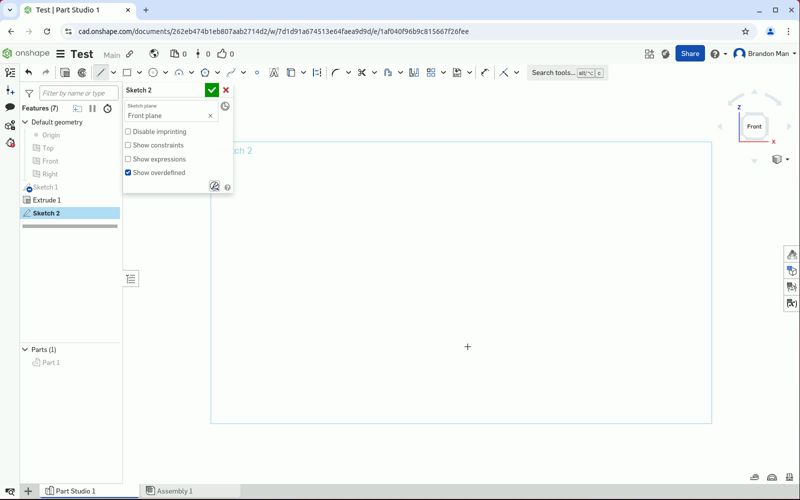
key_up(shift)
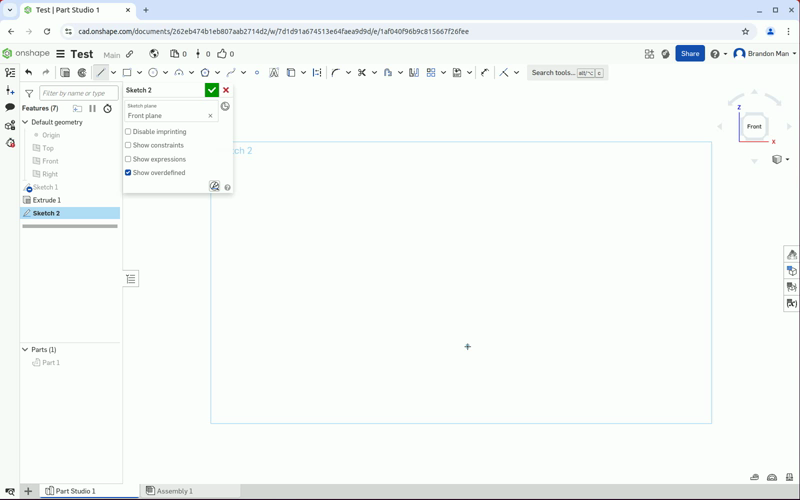
key_down(shift)
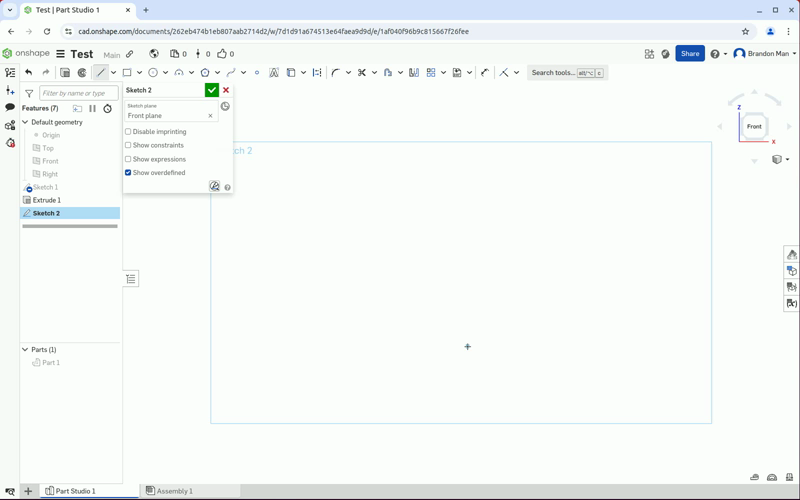
mouse_move(560, 346)
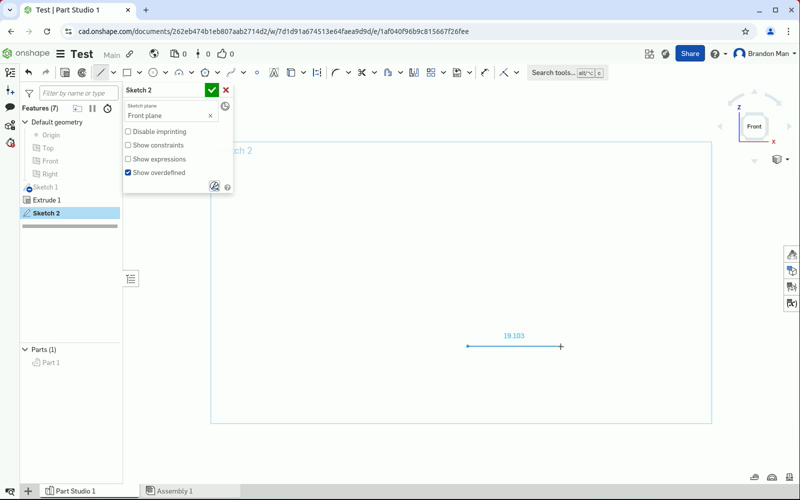
click(560, 346)
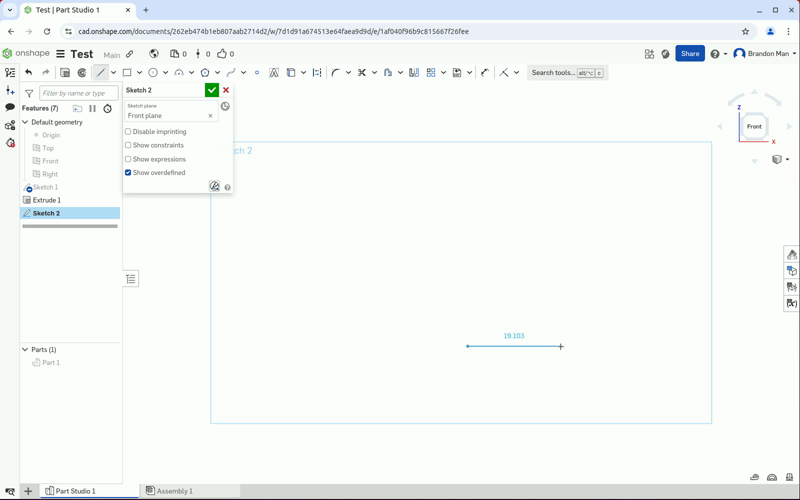
key_up(shift)
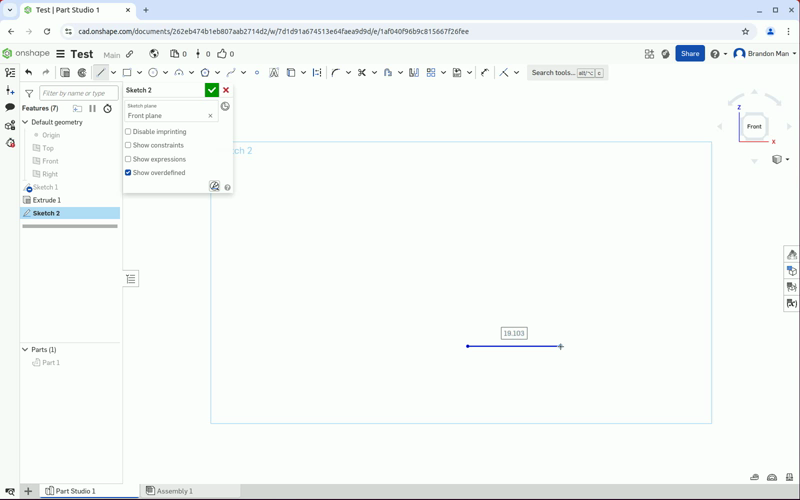
key_down(shift)
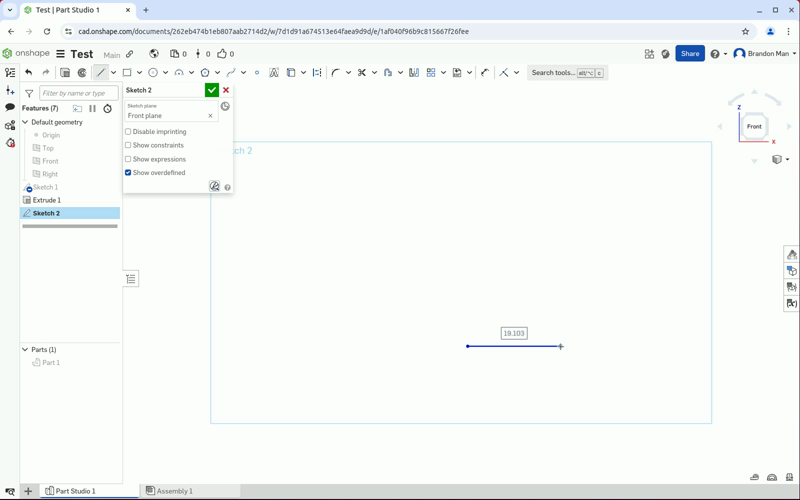
mouse_move(589, 346)
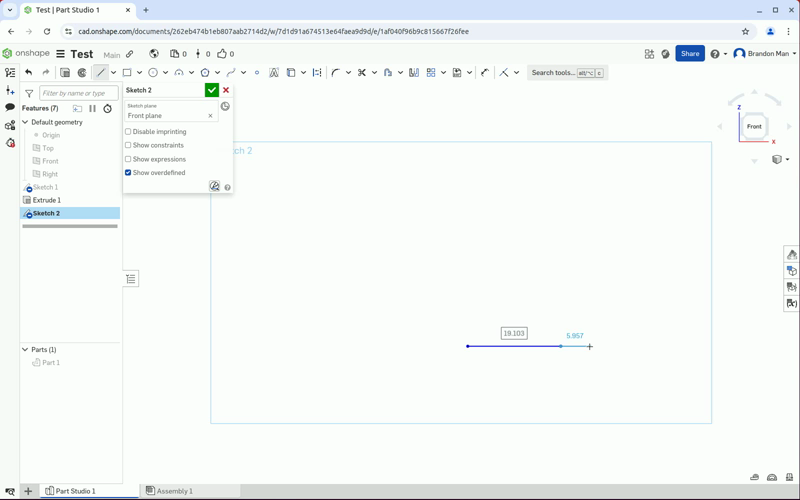
mouse_move(560, 291)
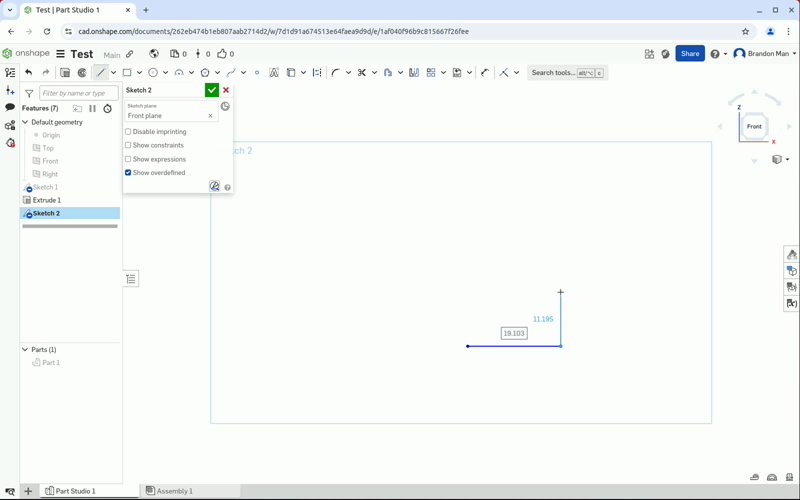
click(560, 291)
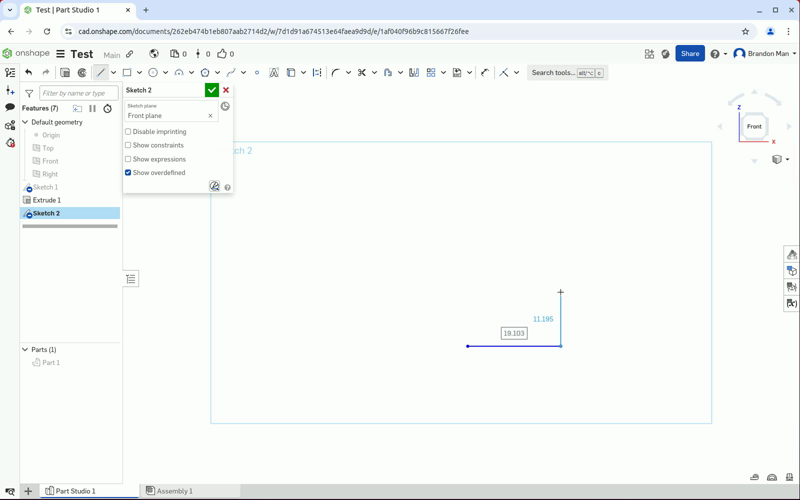
key_up(shift)
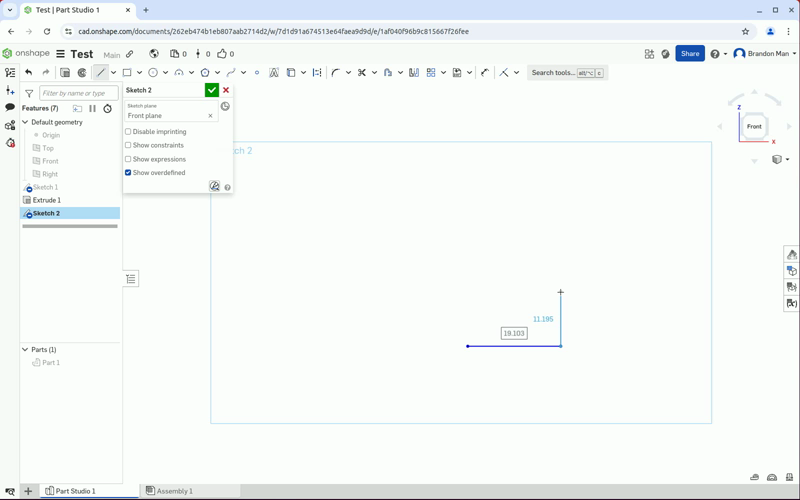
key_down(shift)
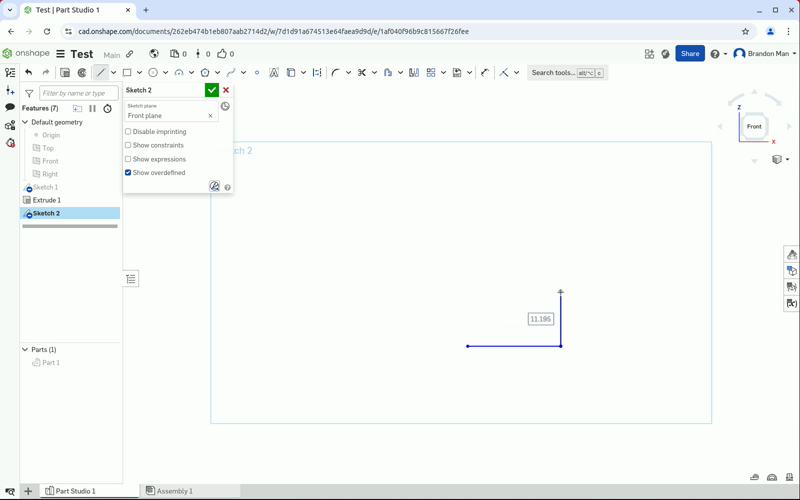
mouse_move(467, 291)
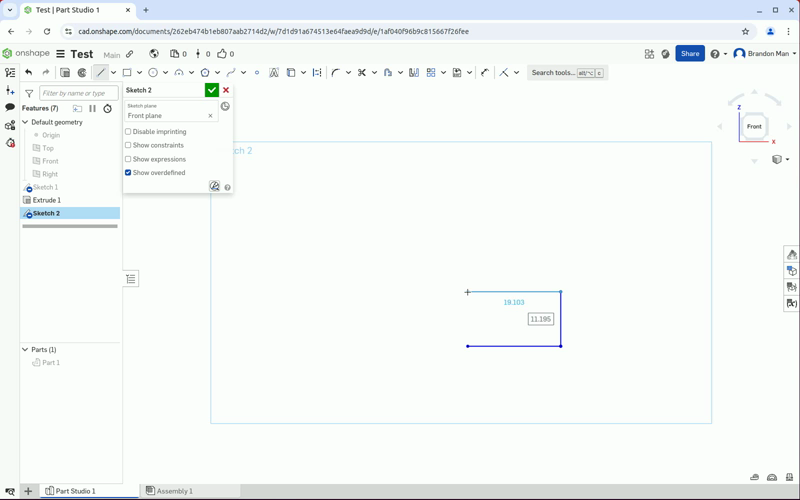
click(467, 291)
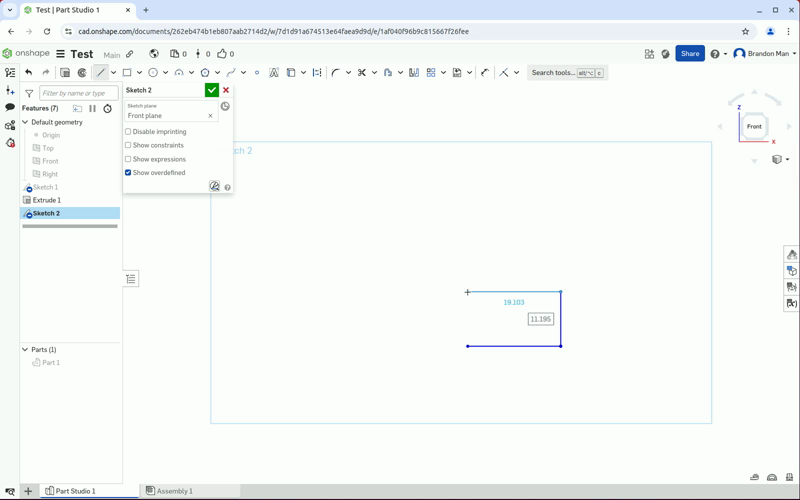
key_up(shift)
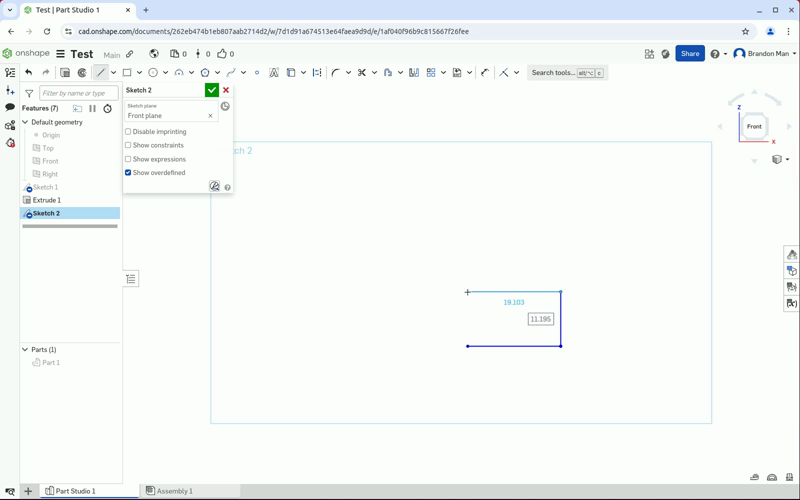
mouse_move(497, 291)
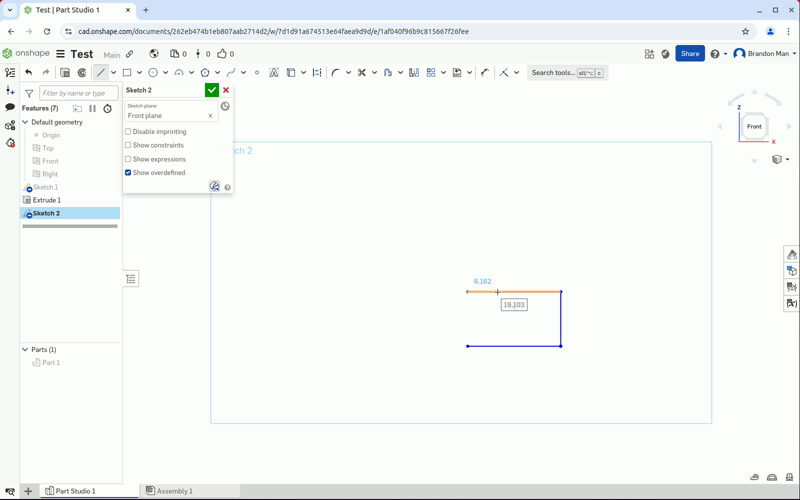
key_down(shift)
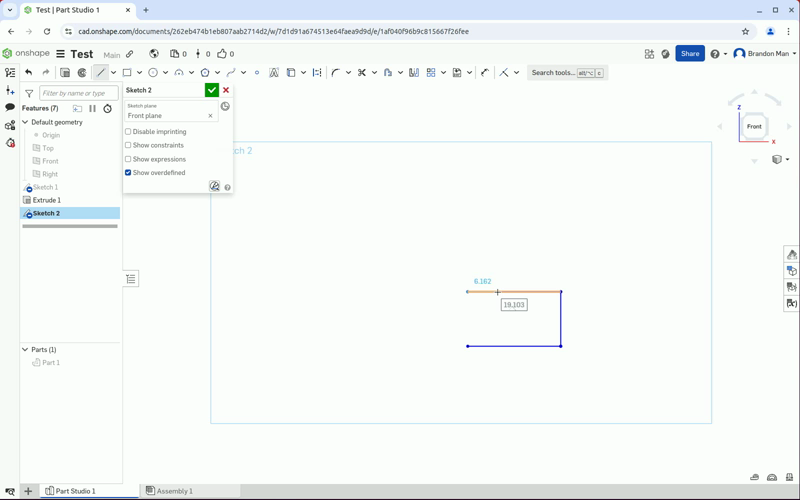
mouse_move(467, 346)
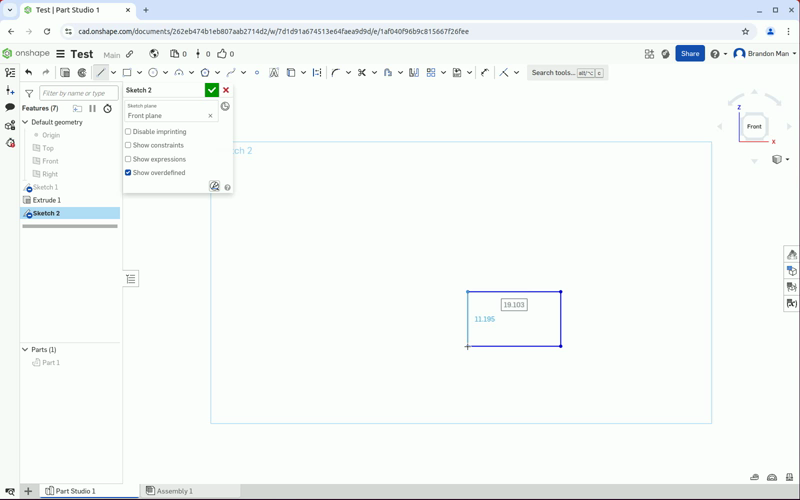
key_up(shift)
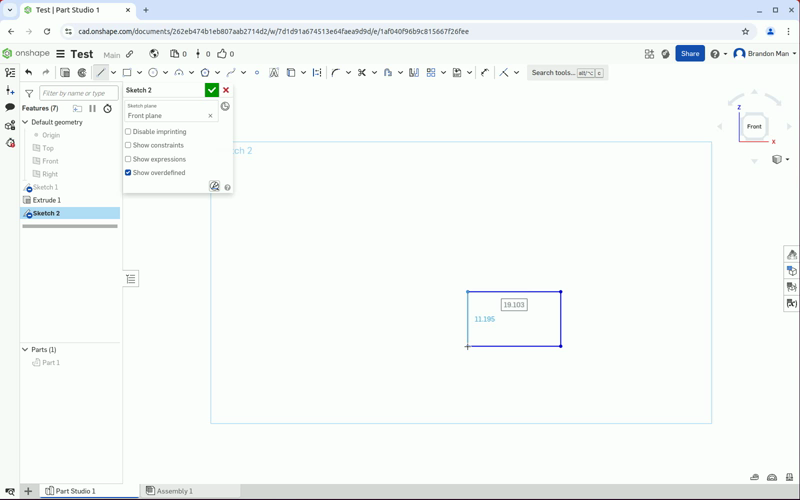
click(467, 346)
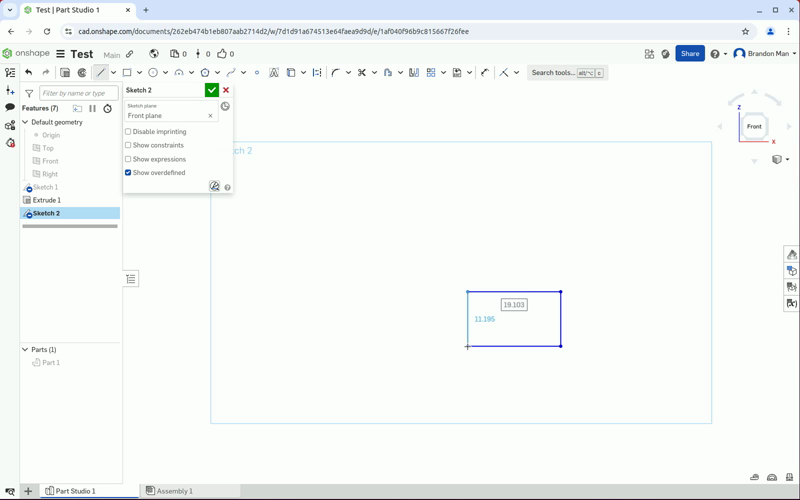
key(esc)
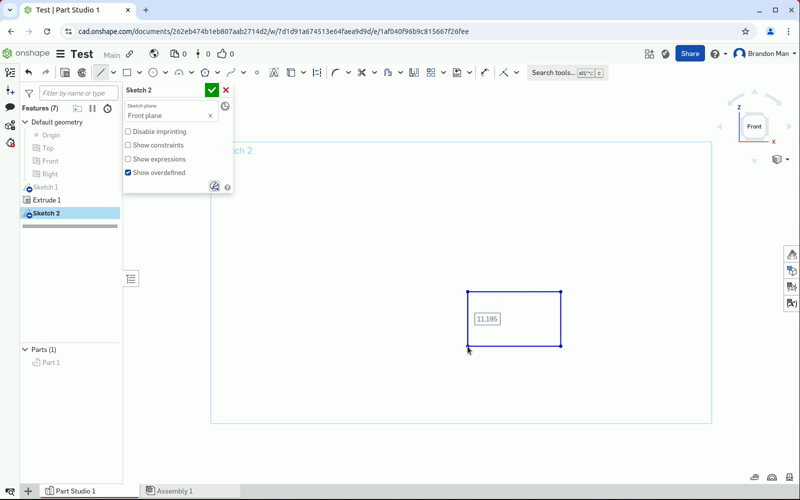
mouse_move(549, 313)
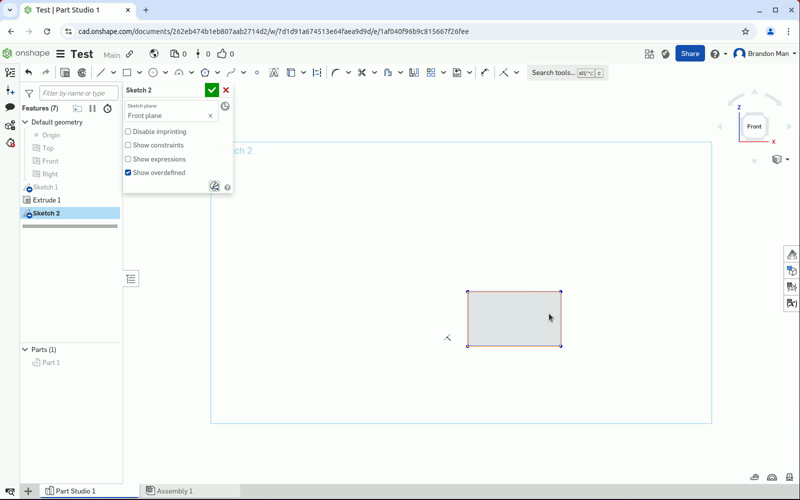
click(549, 313)
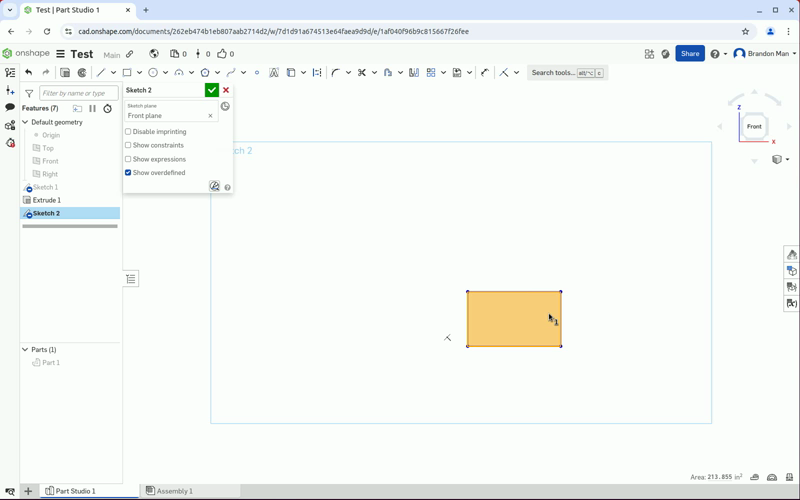
mouse_move(73, 352)
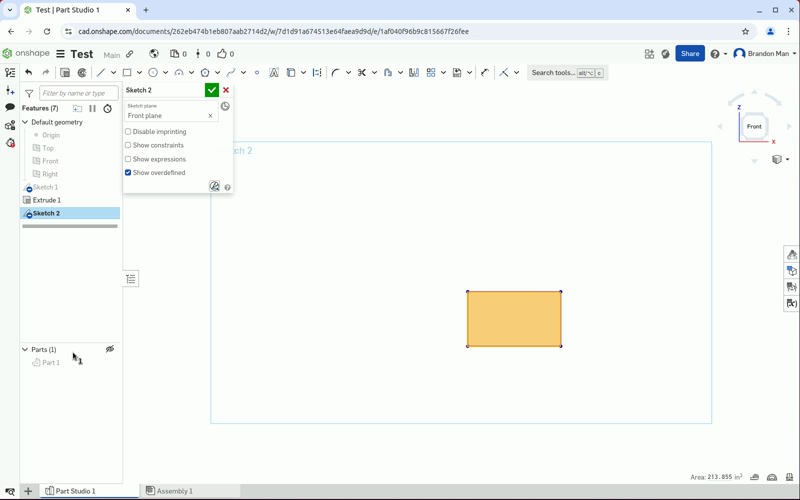
key(shift+y)
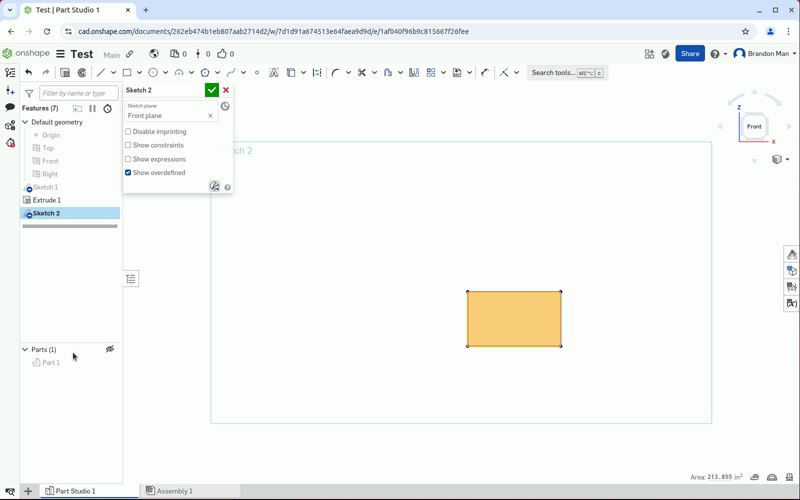
key(shift+e)
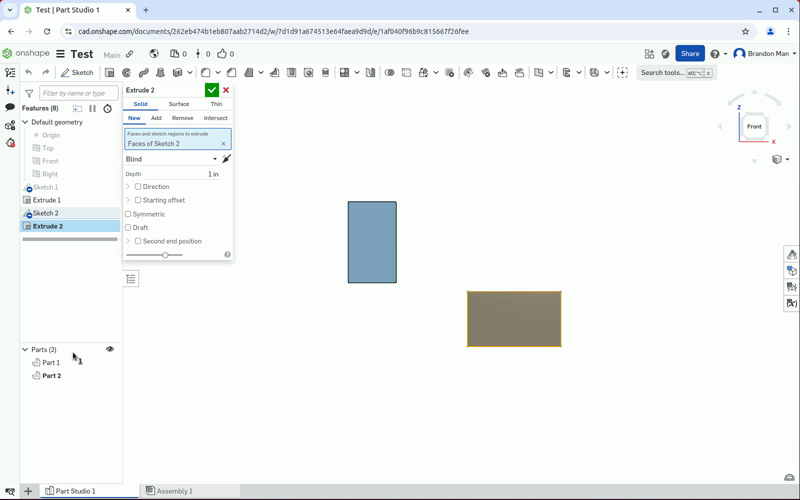
mouse_move(143, 106)
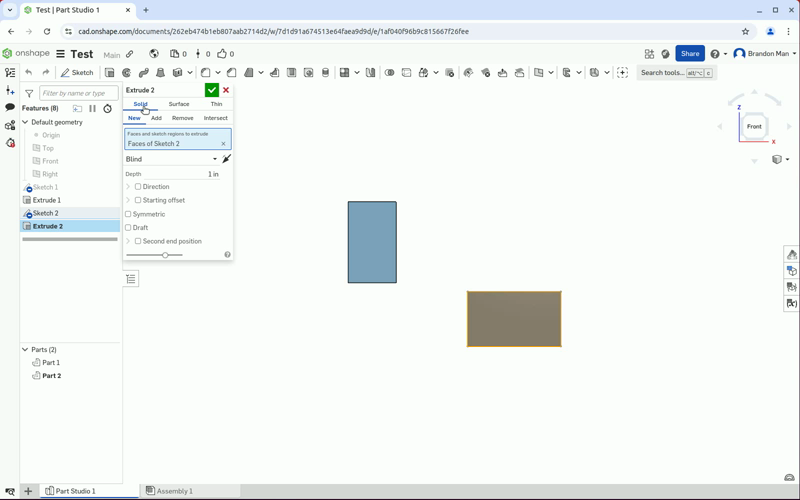
click(143, 106)
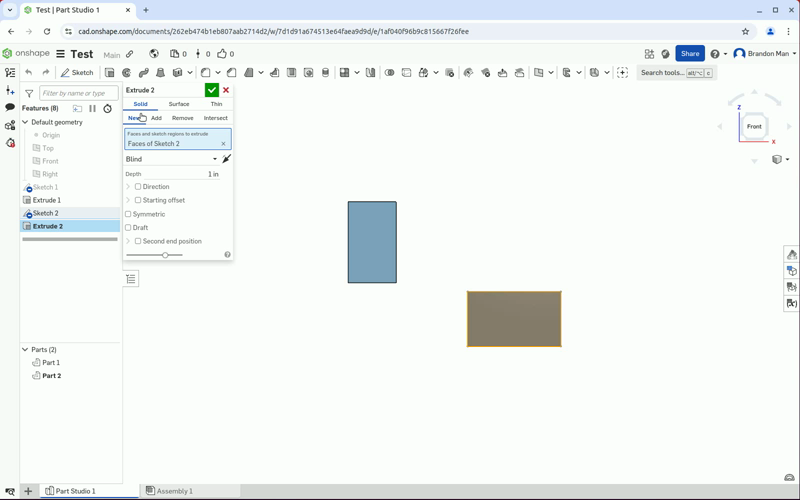
mouse_move(137, 120)
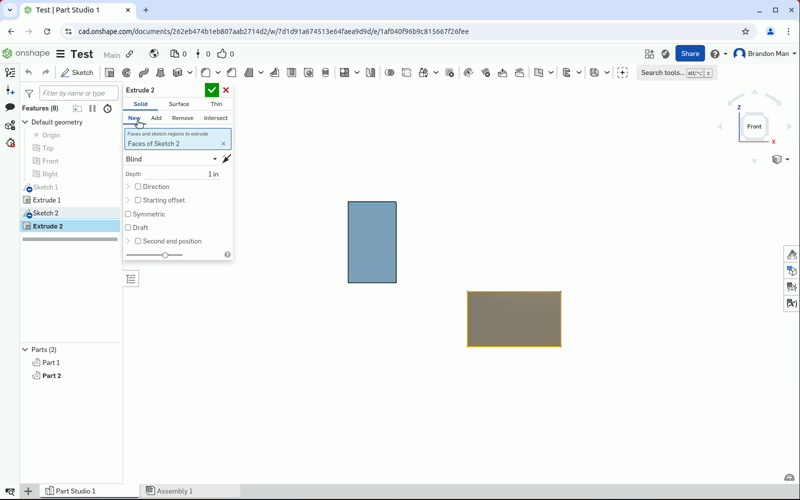
click(137, 120)
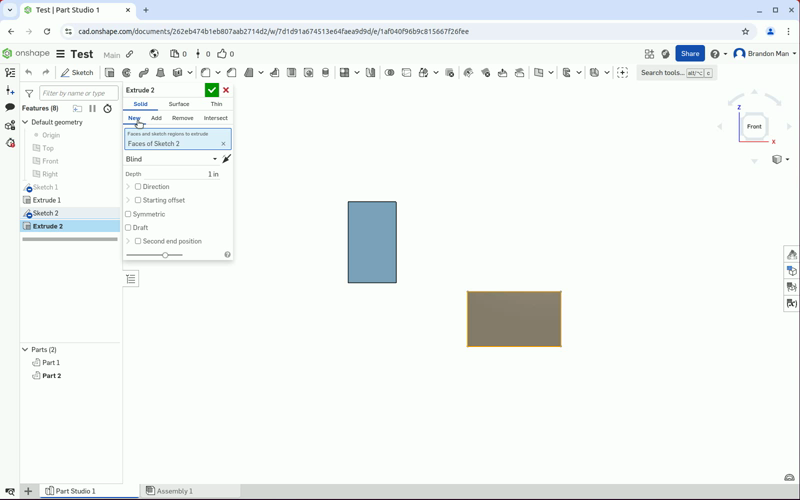
key(tab, 4)
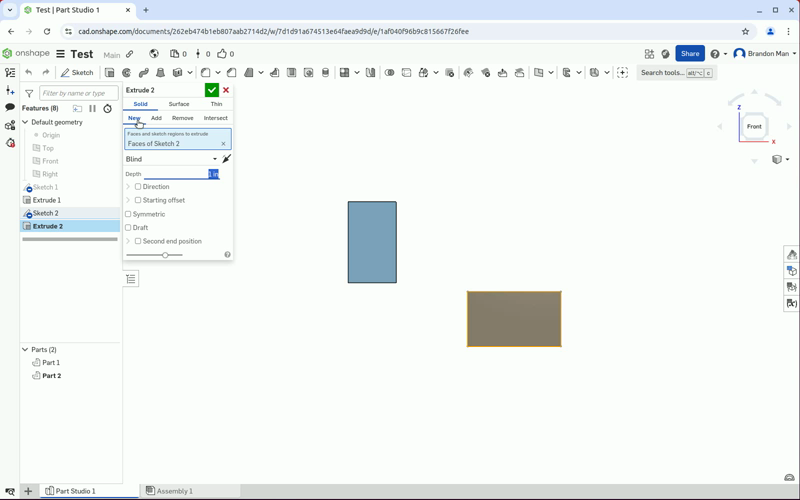
text(7.943)
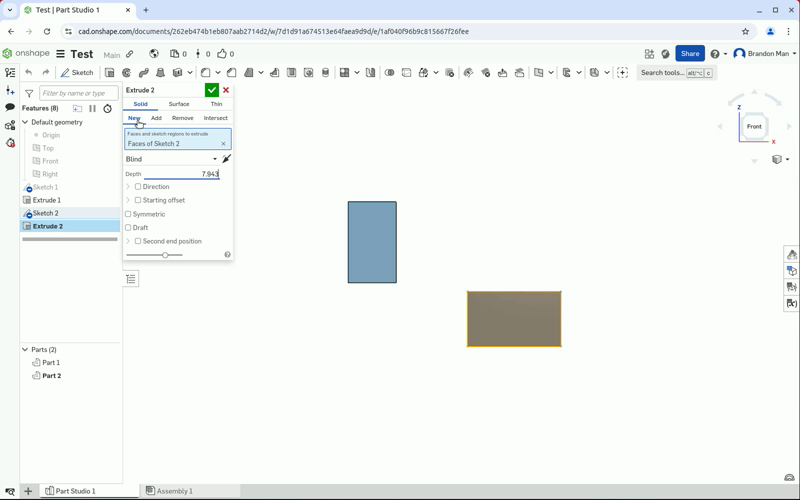
key(enter)
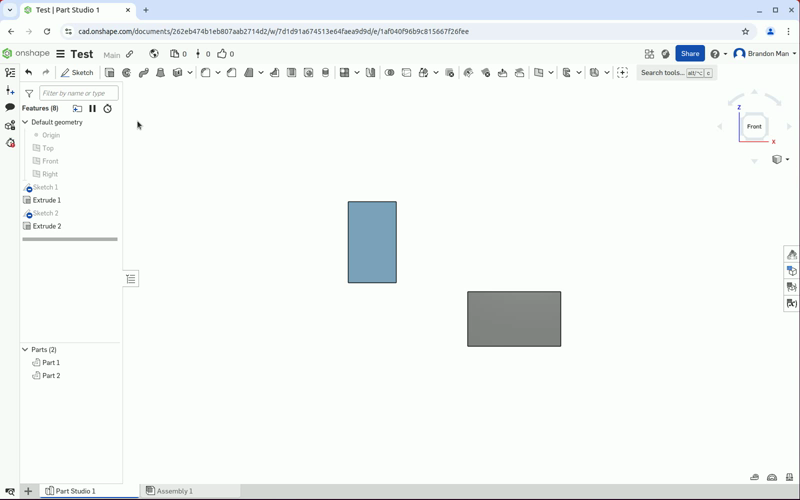
key(shift+h)
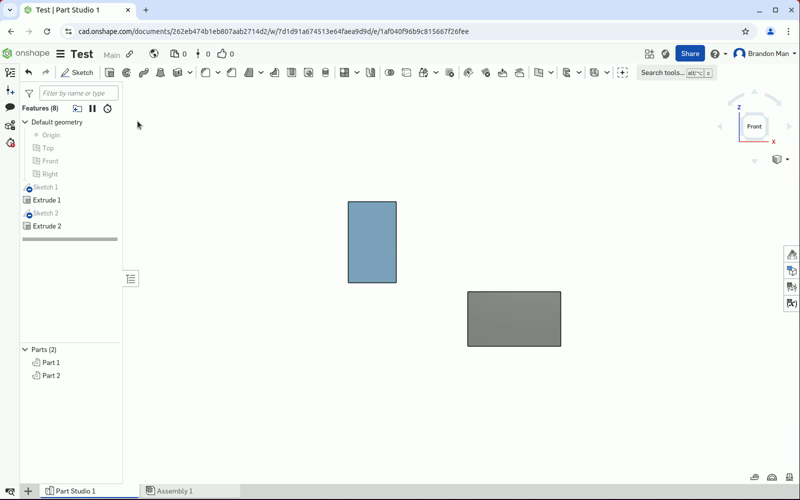
key(shift+h)
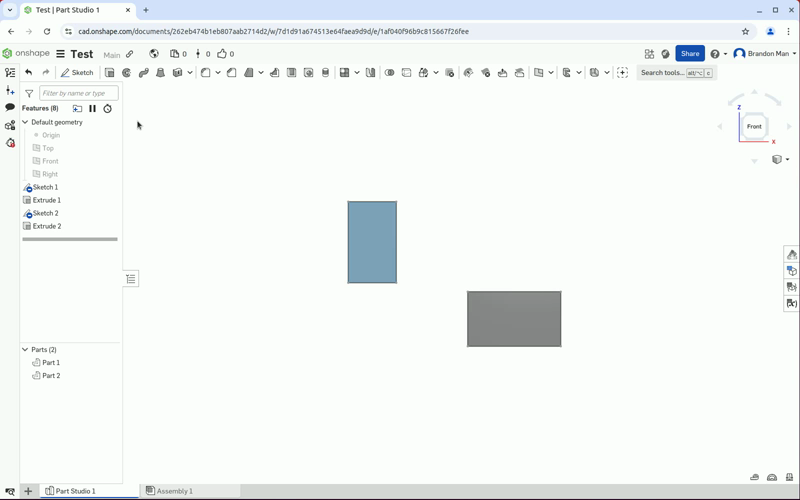
key(shift+7)
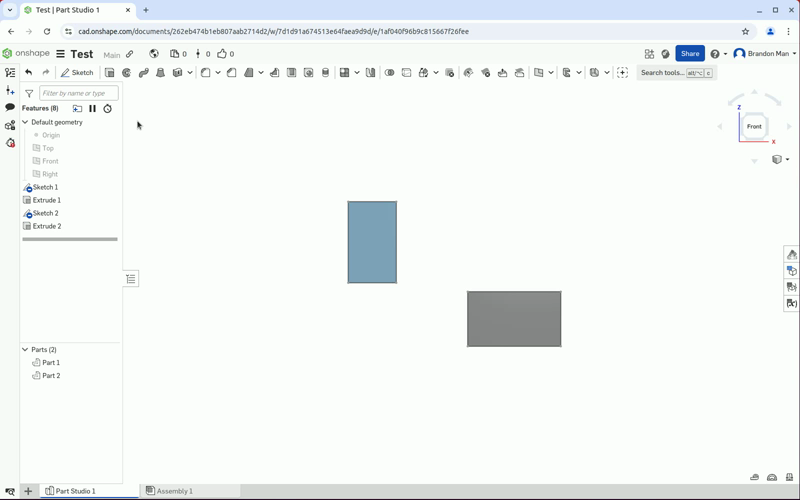
key(left, 2)
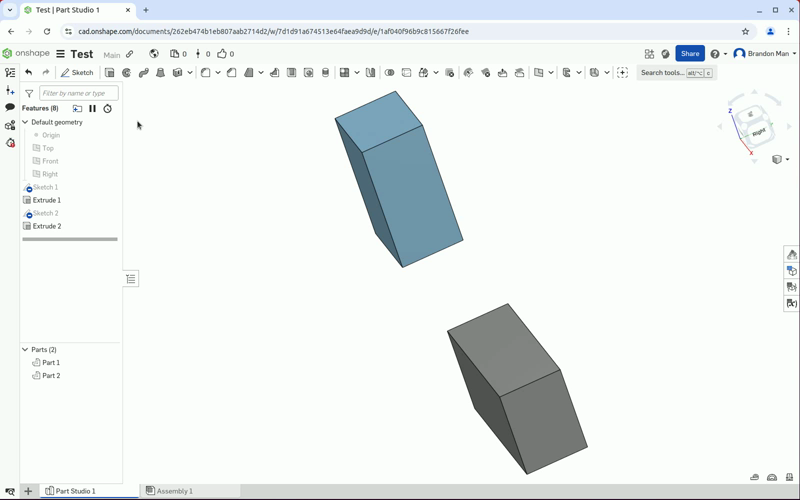
key(down, 2)
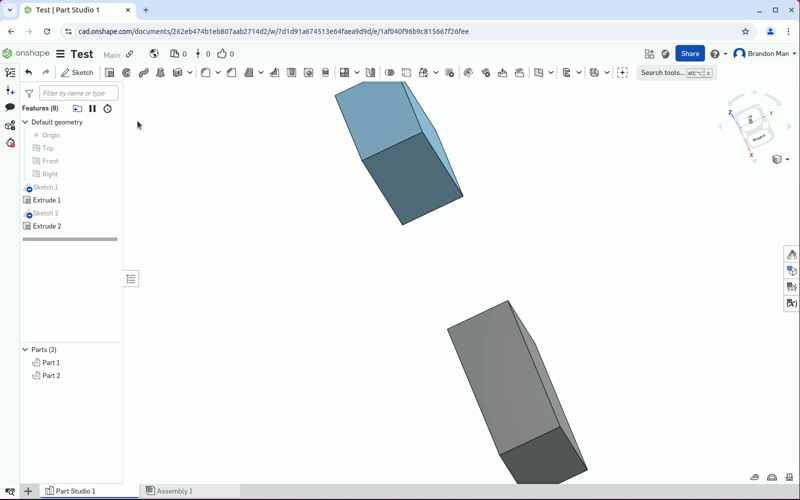
key(up, 2)
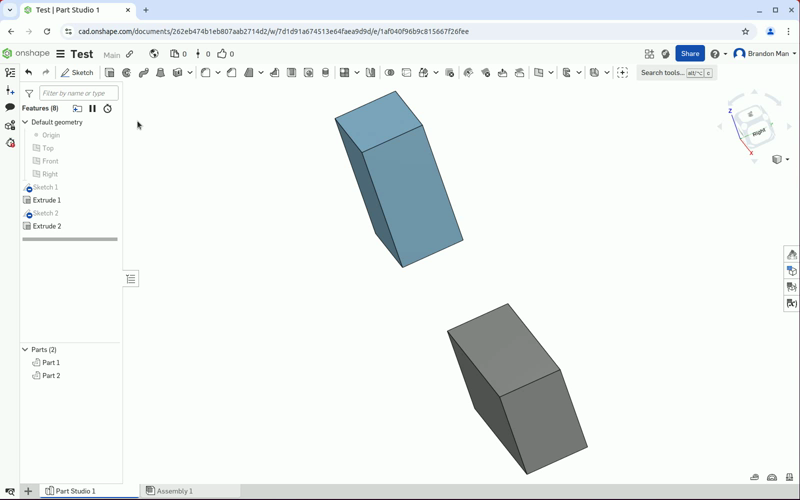
key(right, 2)
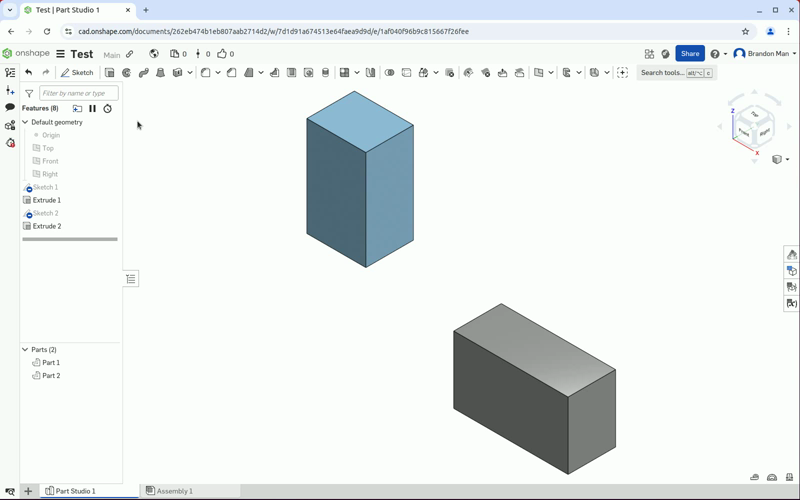
mouse_move(73, 189)
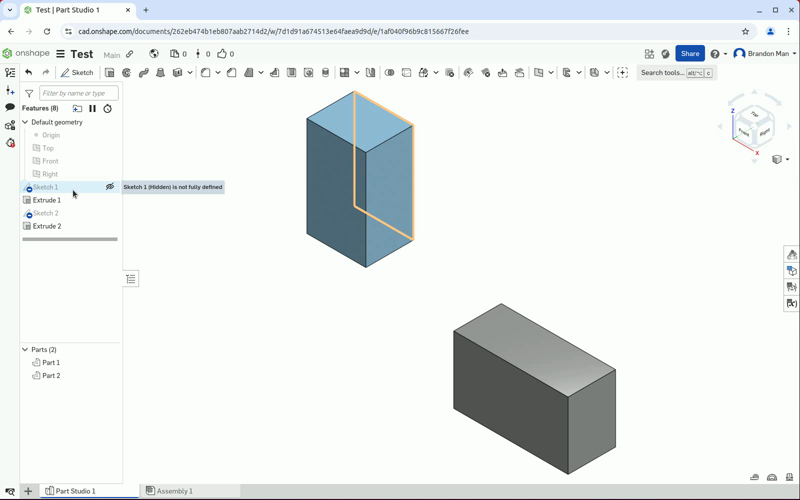
click(73, 189)